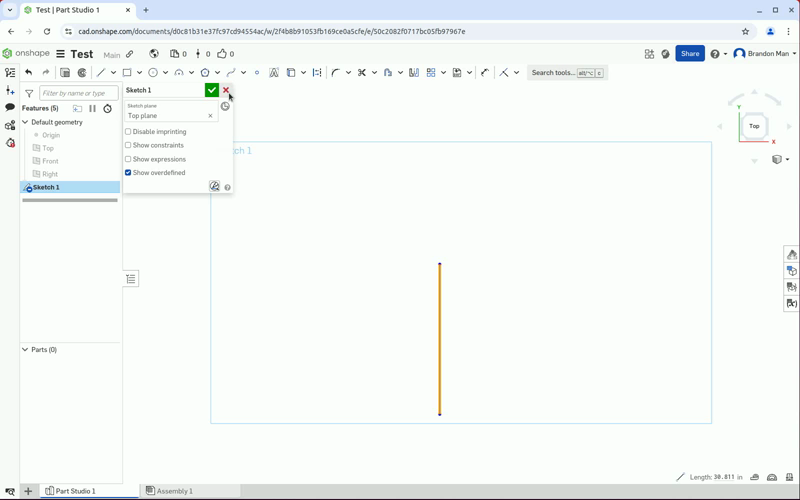
key(shift+h)
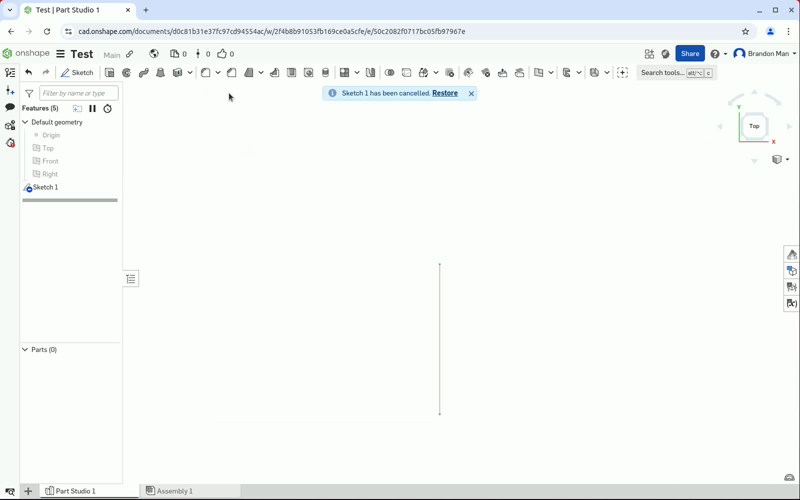
key(shift+s)
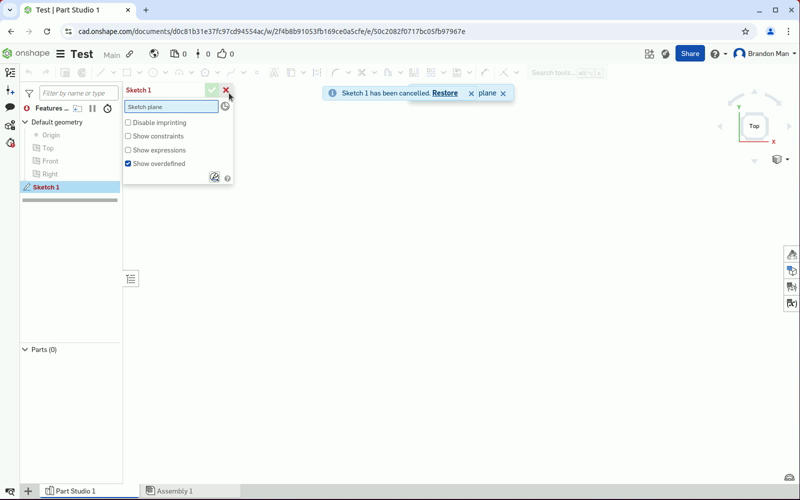
mouse_move(73, 150)
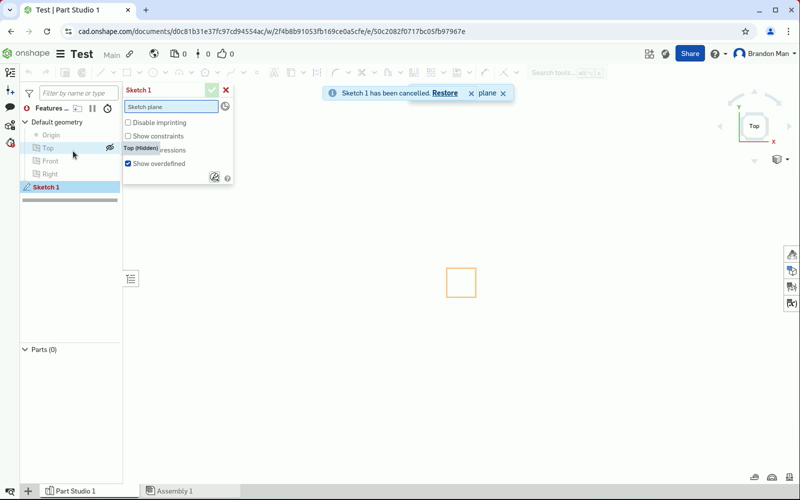
click(73, 150)
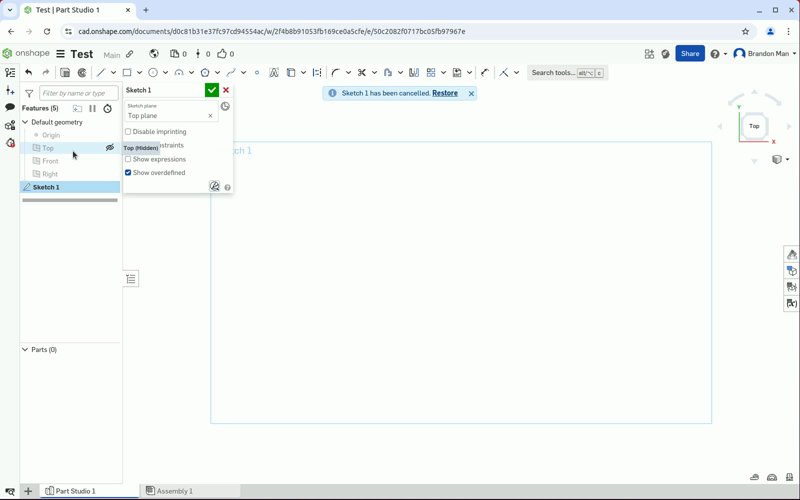
mouse_move(73, 352)
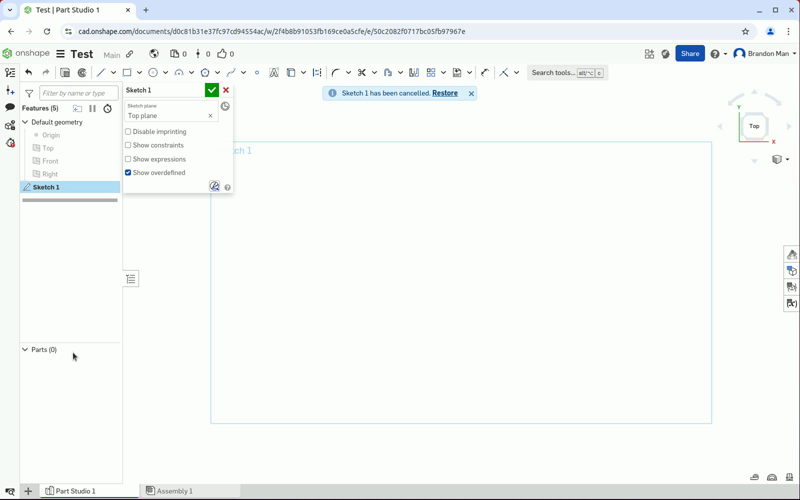
key(y)
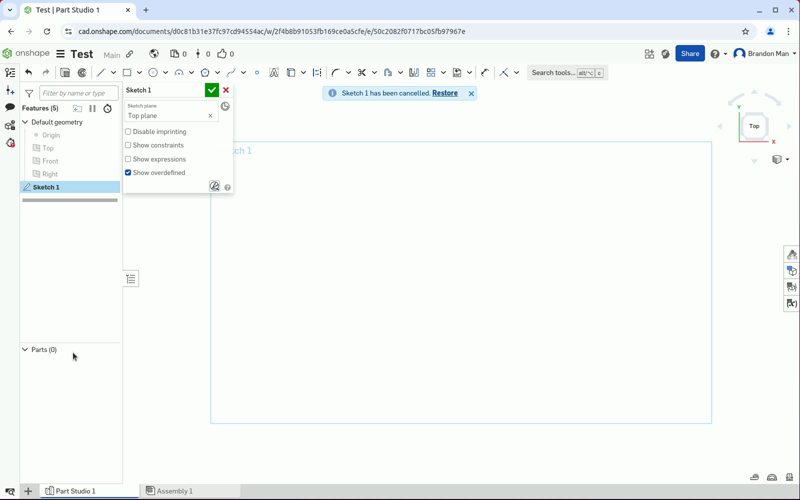
key(l)
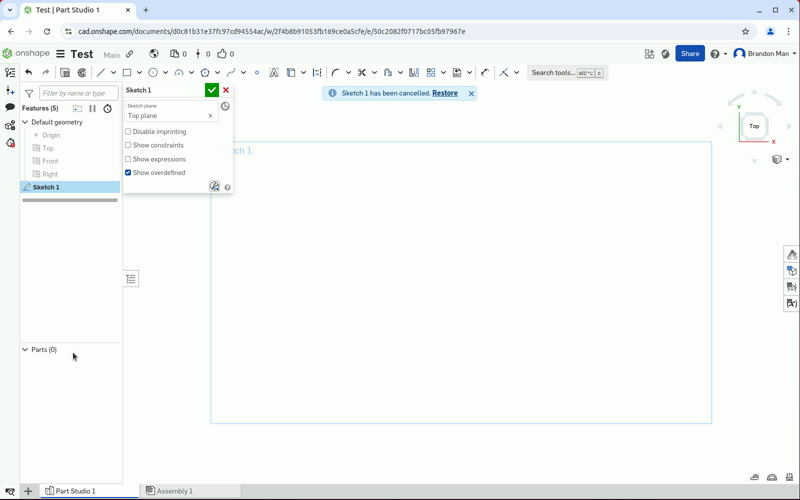
key_down(shift)
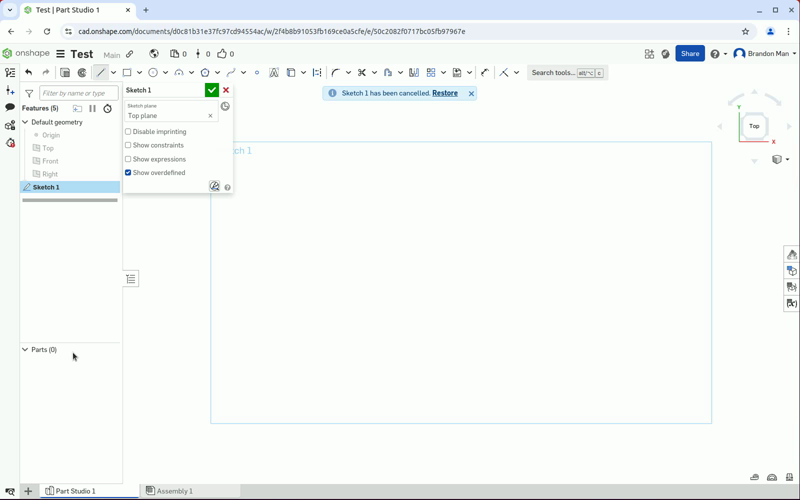
mouse_move(348, 322)
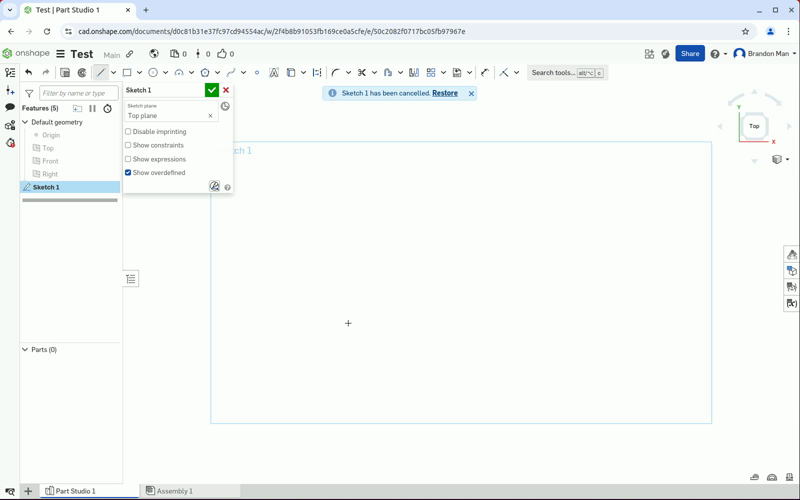
click(348, 322)
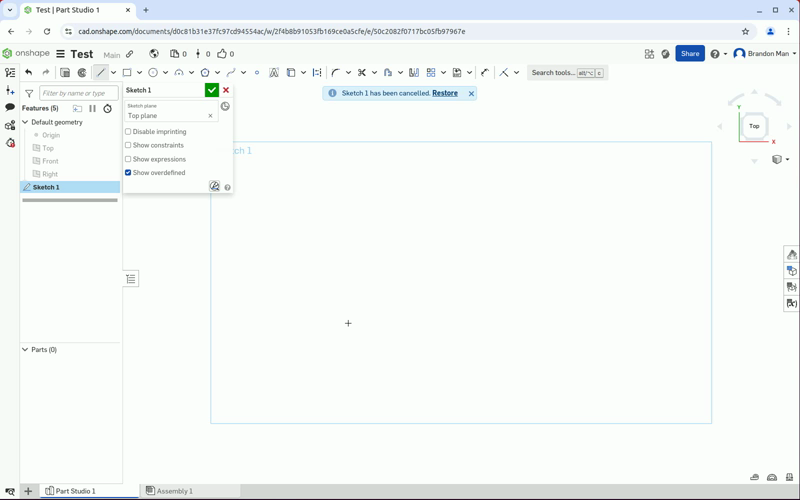
key_up(shift)
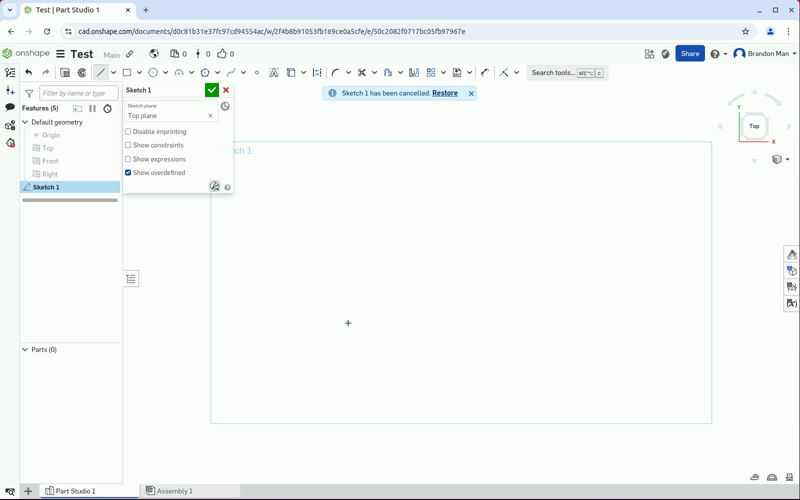
key_down(shift)
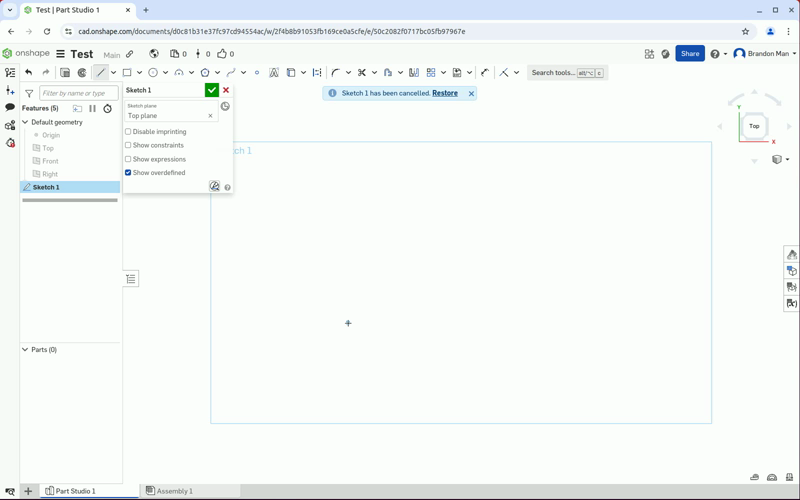
mouse_move(378, 322)
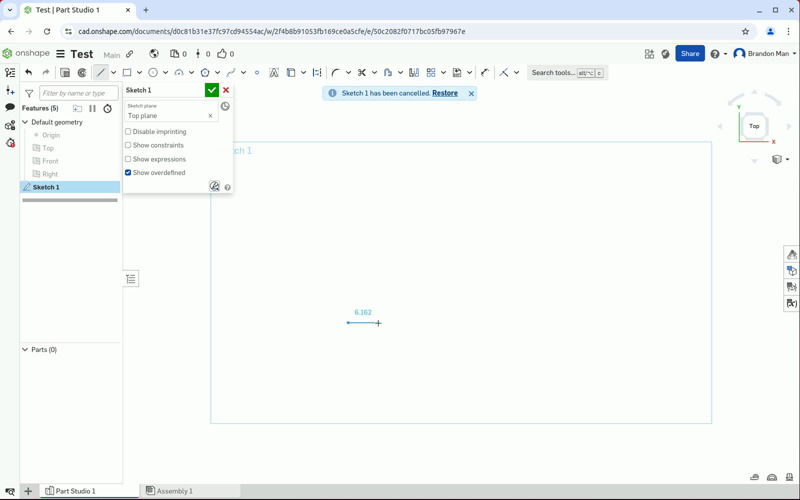
mouse_move(362, 322)
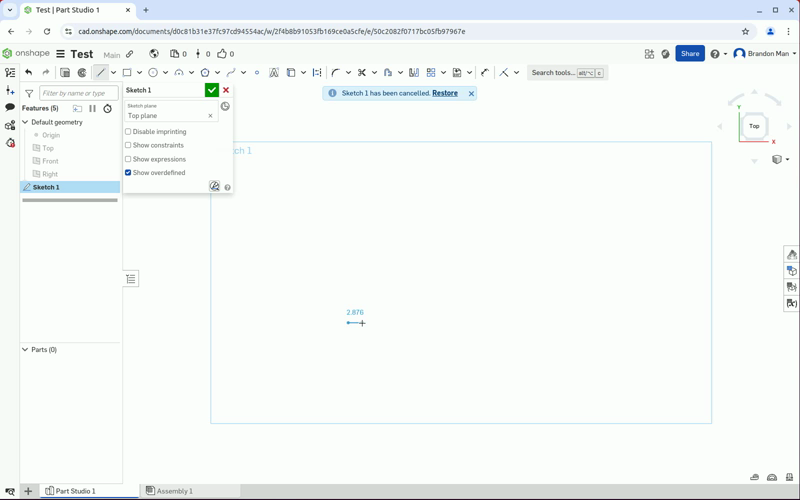
click(362, 322)
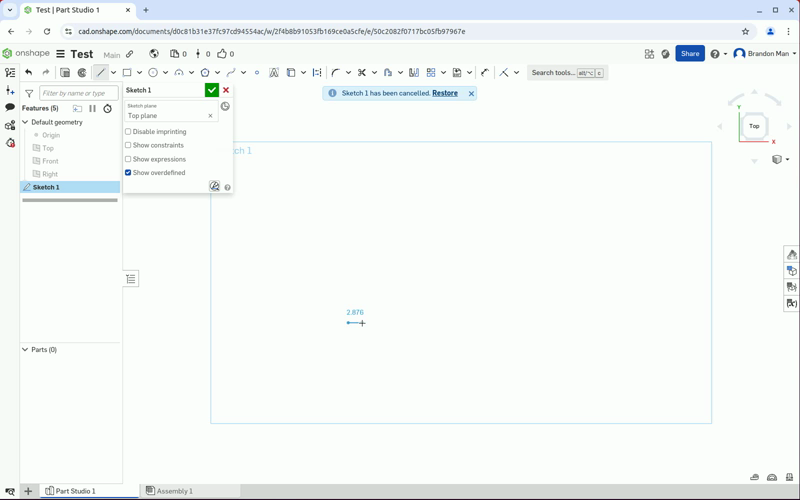
key_up(shift)
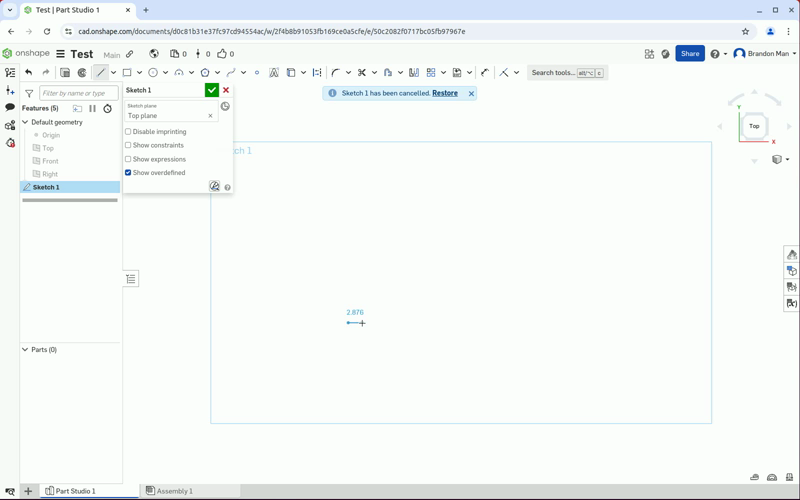
key_down(shift)
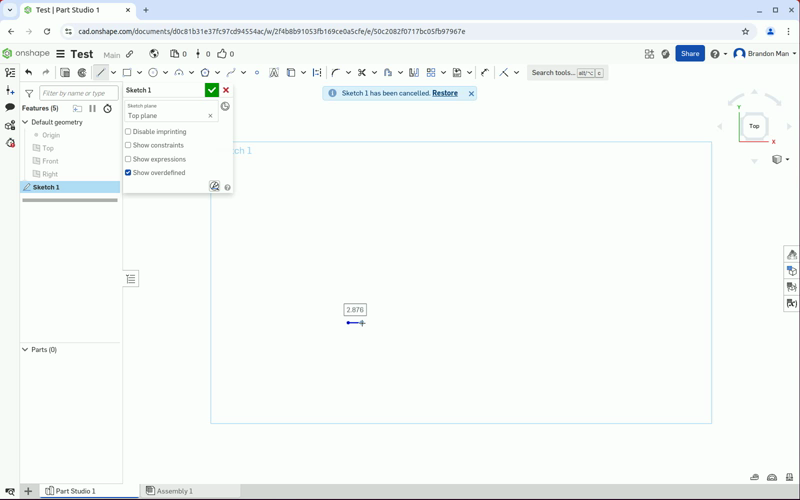
mouse_move(392, 322)
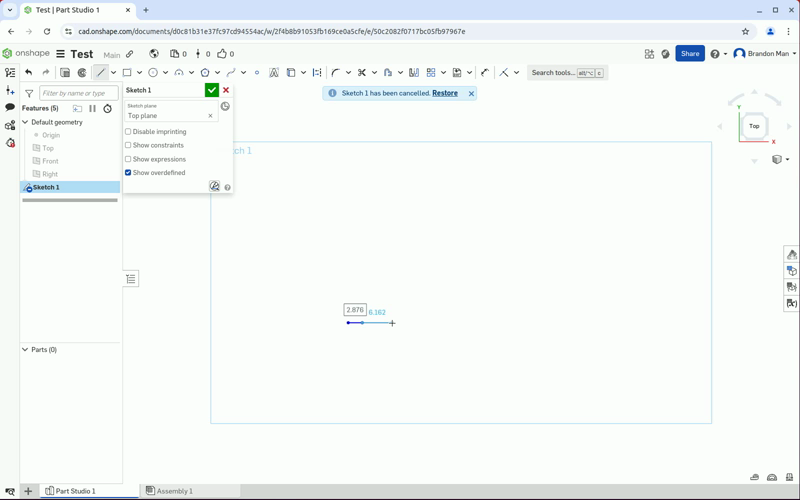
mouse_move(393, 322)
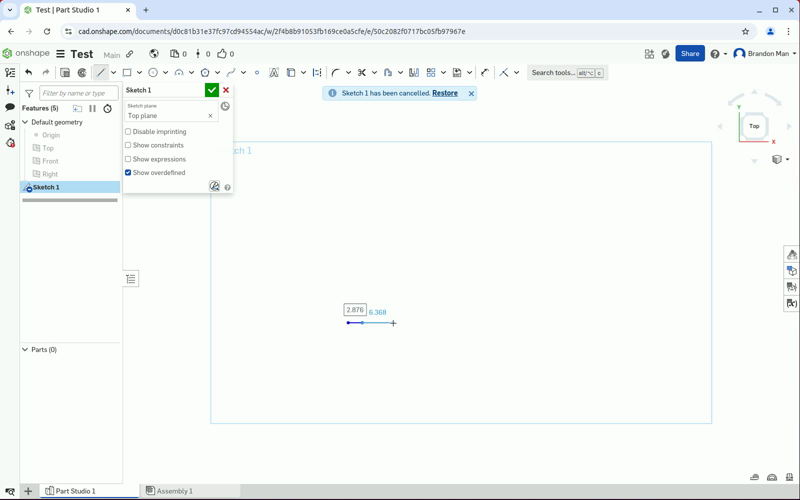
click(393, 322)
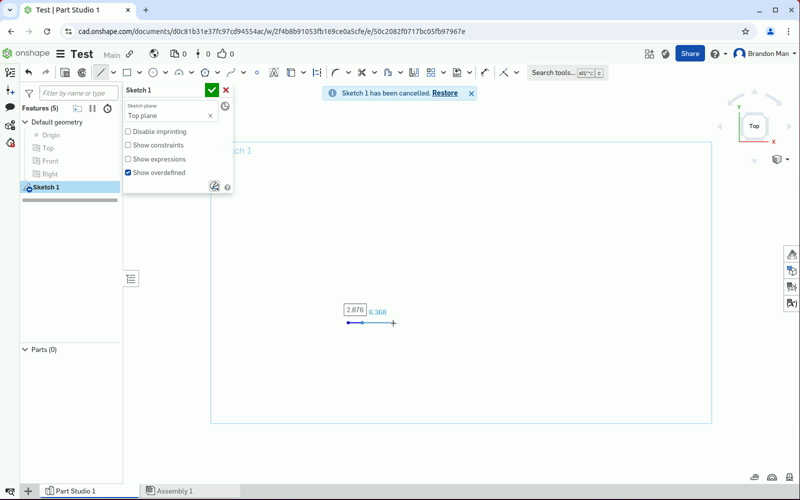
key_up(shift)
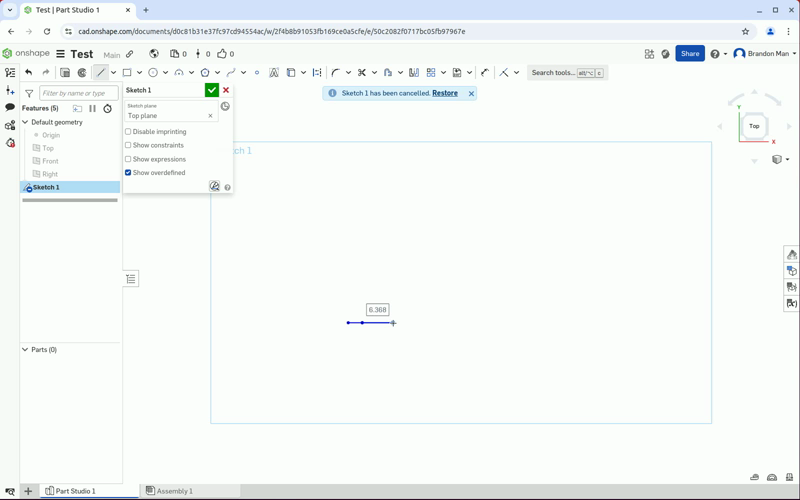
key_down(shift)
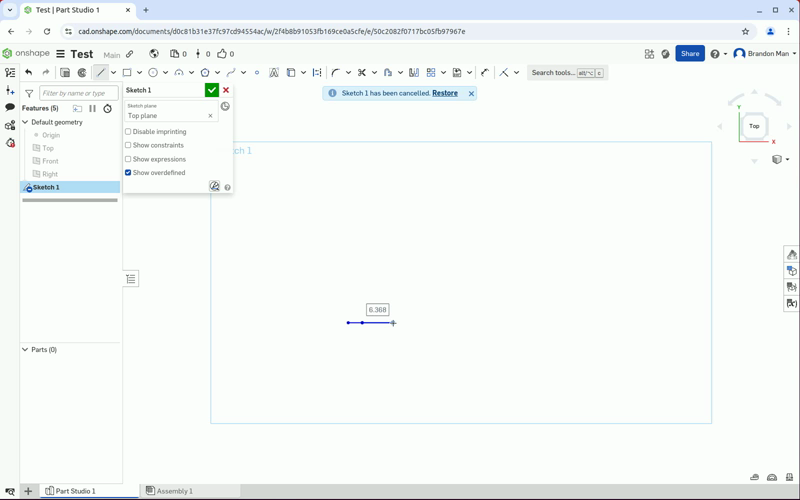
mouse_move(423, 322)
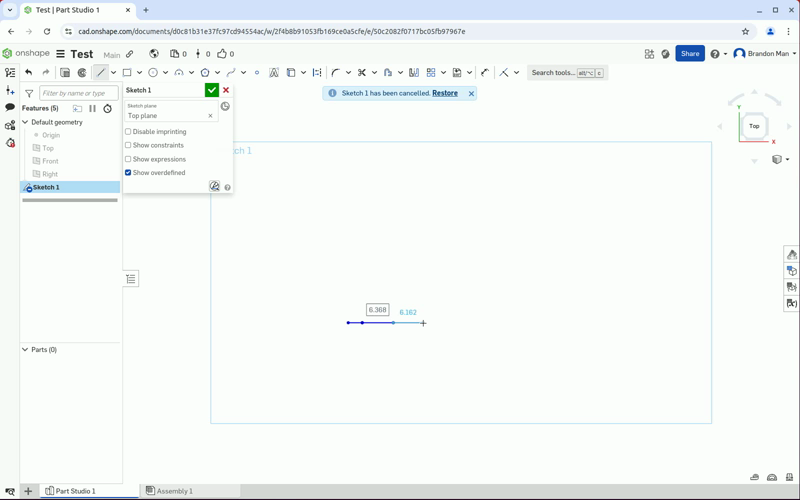
mouse_move(393, 266)
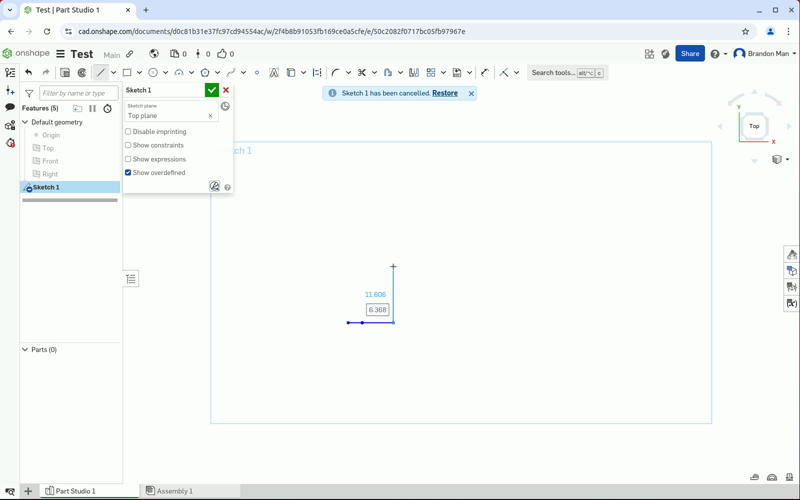
click(393, 266)
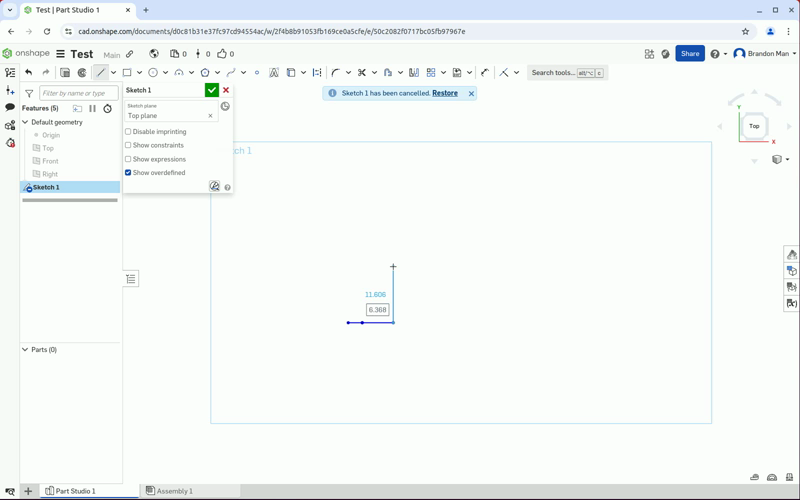
key_up(shift)
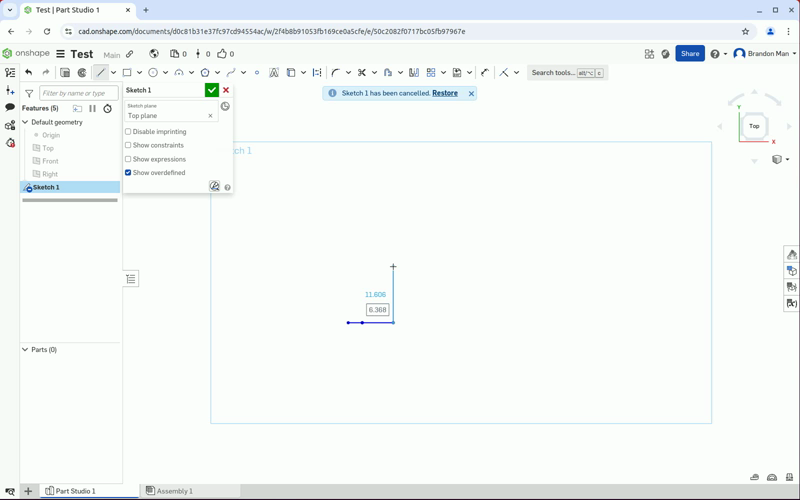
key_down(shift)
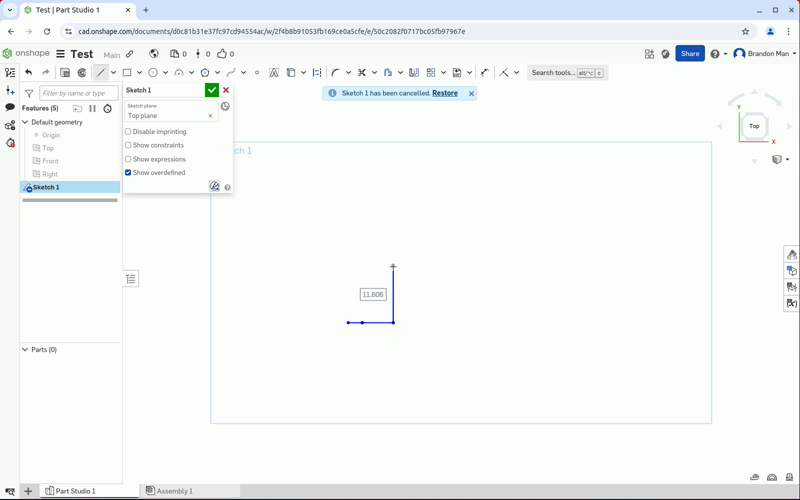
mouse_move(423, 266)
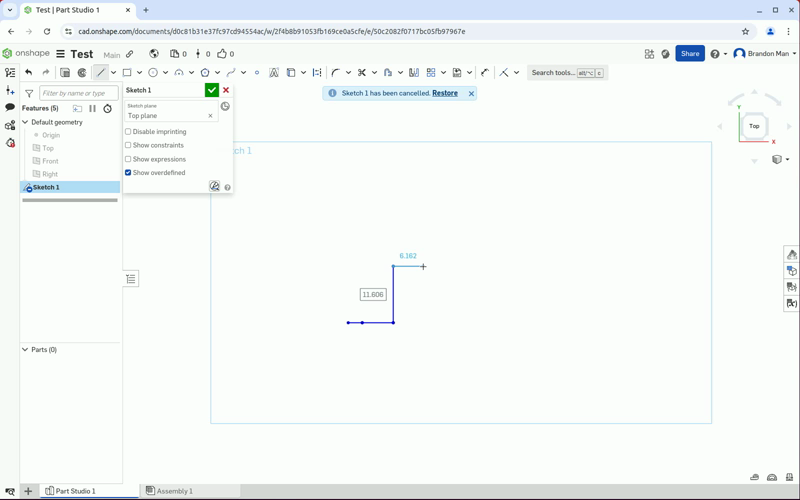
mouse_move(348, 266)
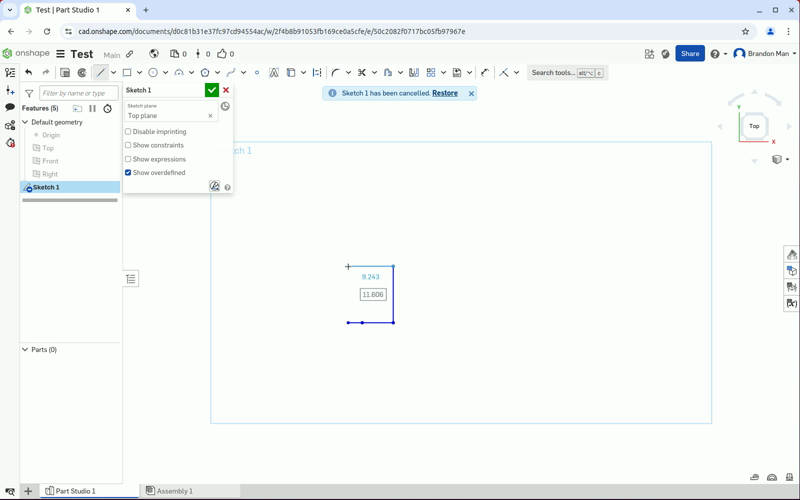
click(348, 266)
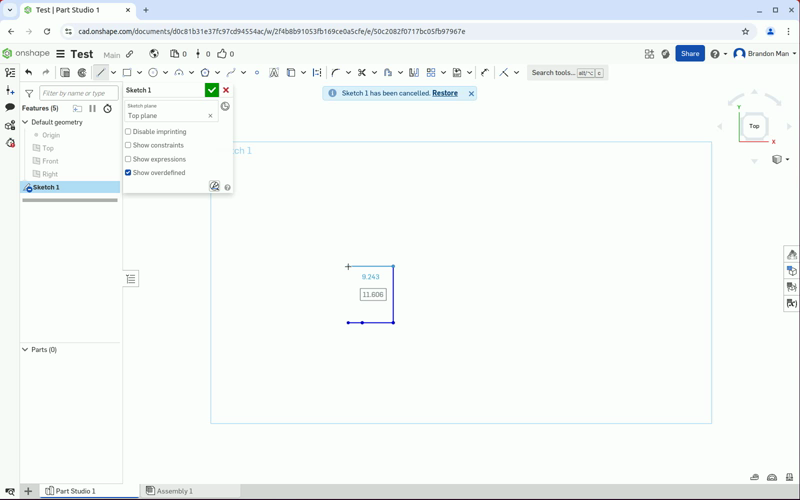
key_up(shift)
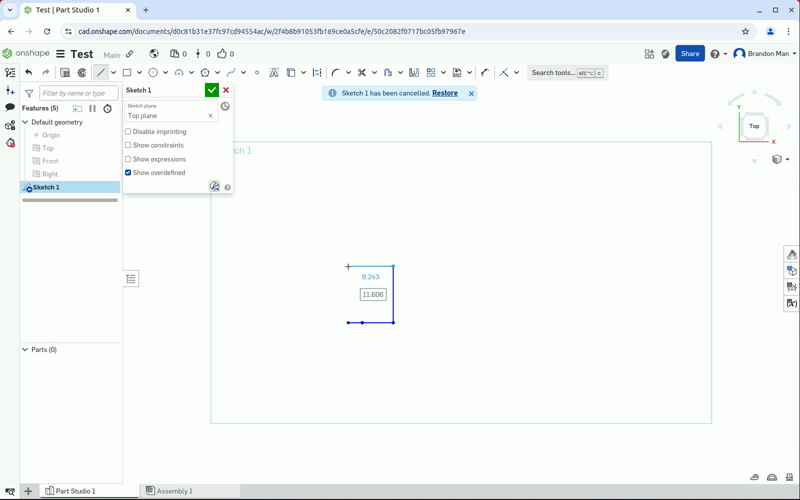
mouse_move(378, 266)
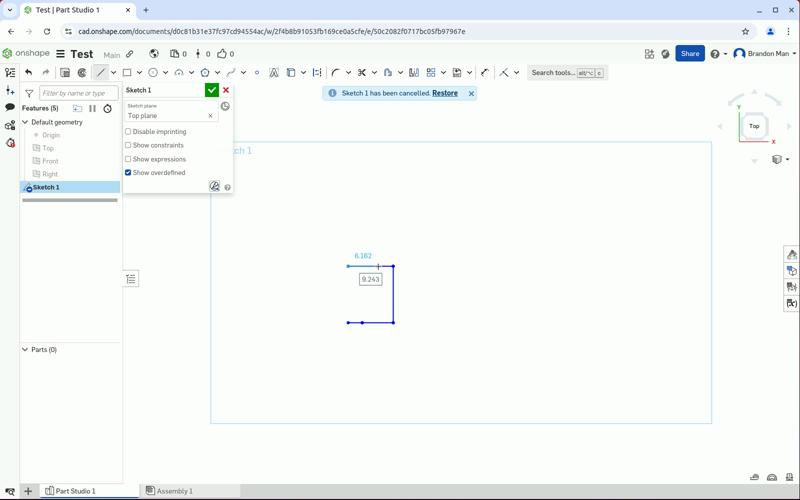
key_down(shift)
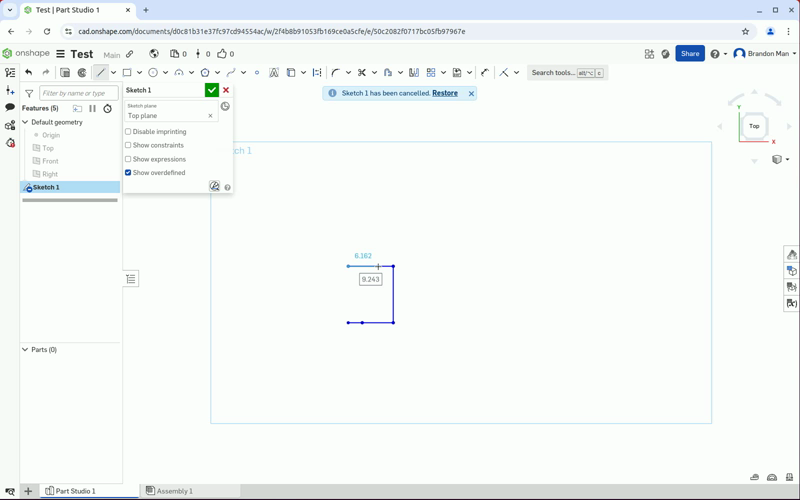
mouse_move(348, 322)
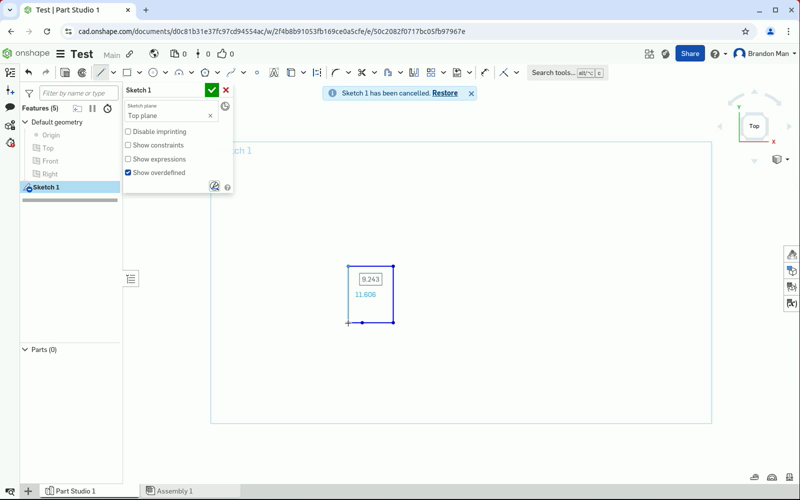
key_up(shift)
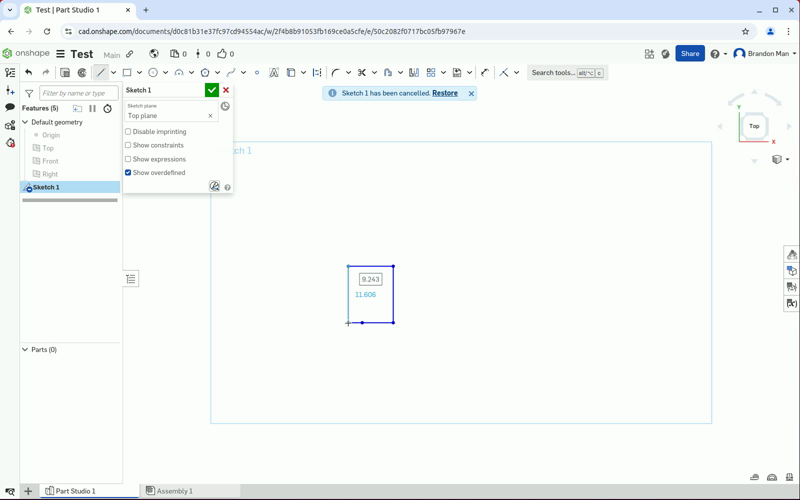
click(348, 322)
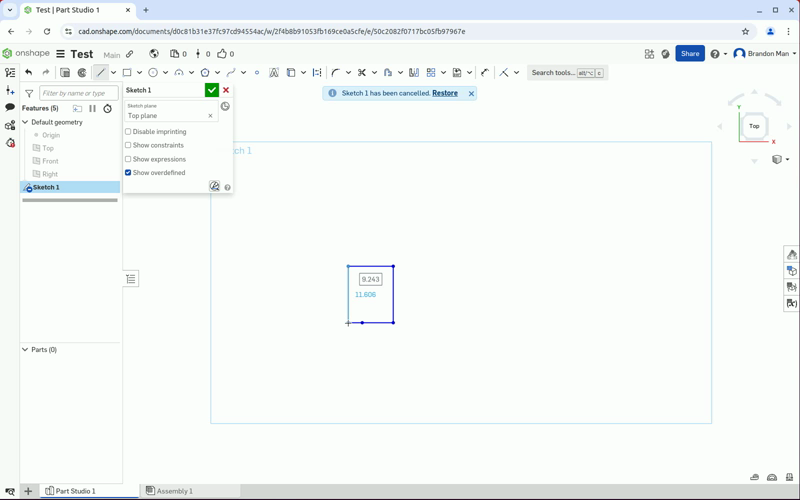
key(esc)
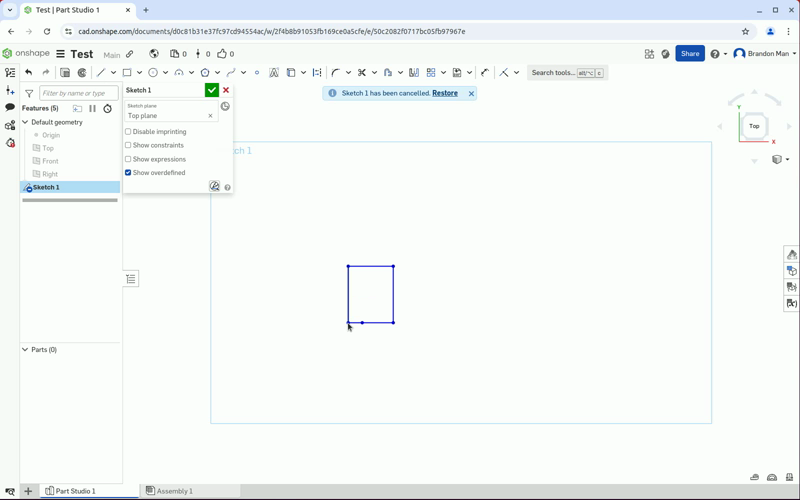
mouse_move(364, 281)
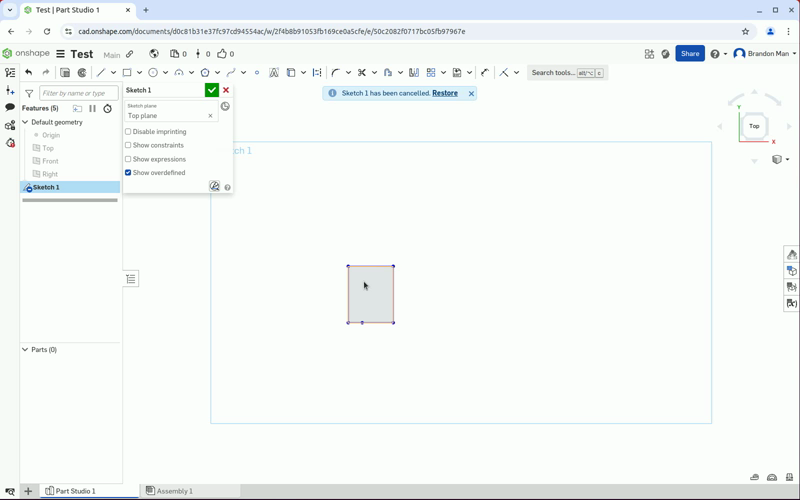
click(364, 281)
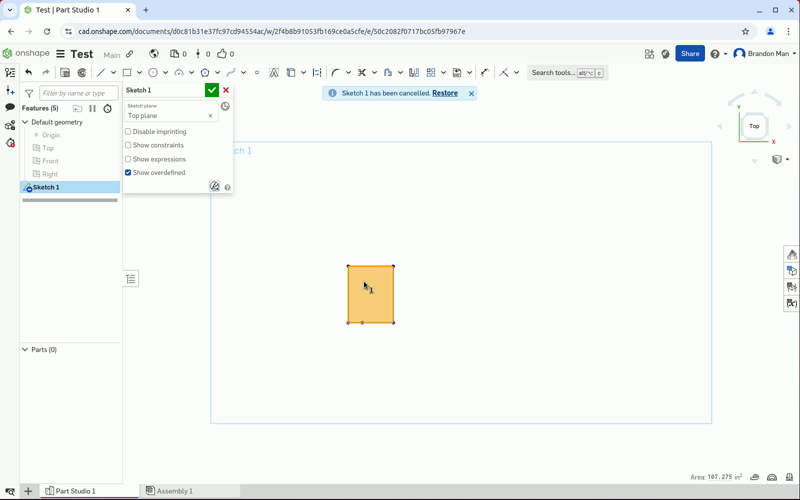
mouse_move(73, 352)
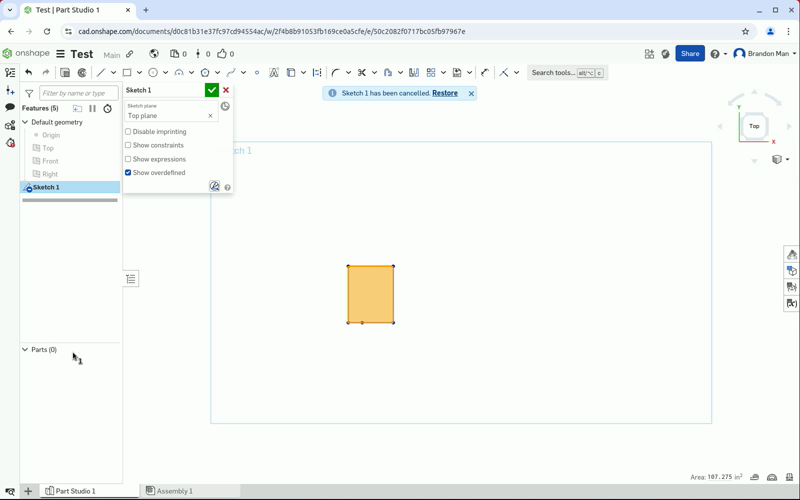
key(shift+y)
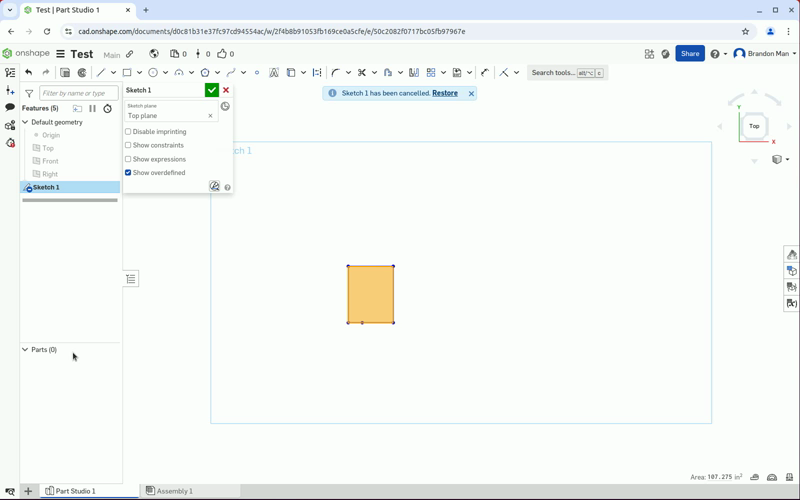
key(shift+e)
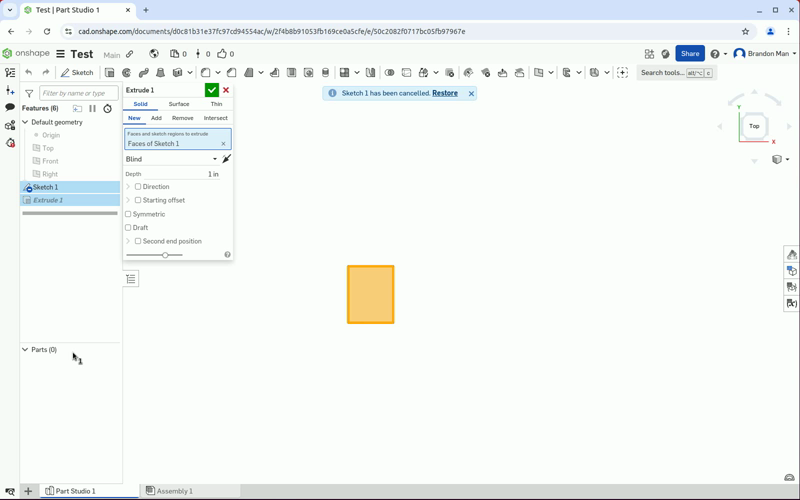
mouse_move(143, 106)
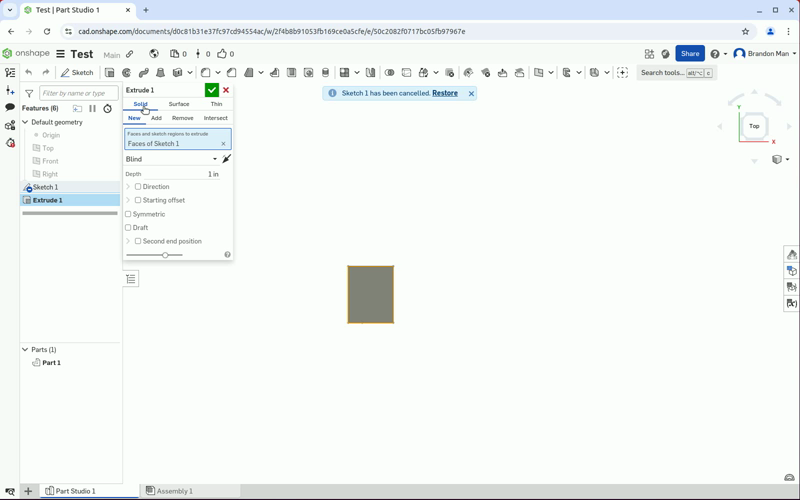
click(143, 106)
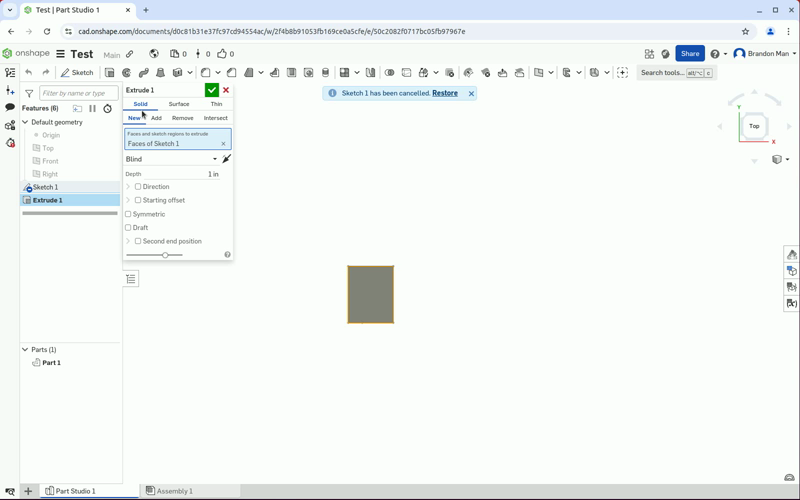
mouse_move(137, 120)
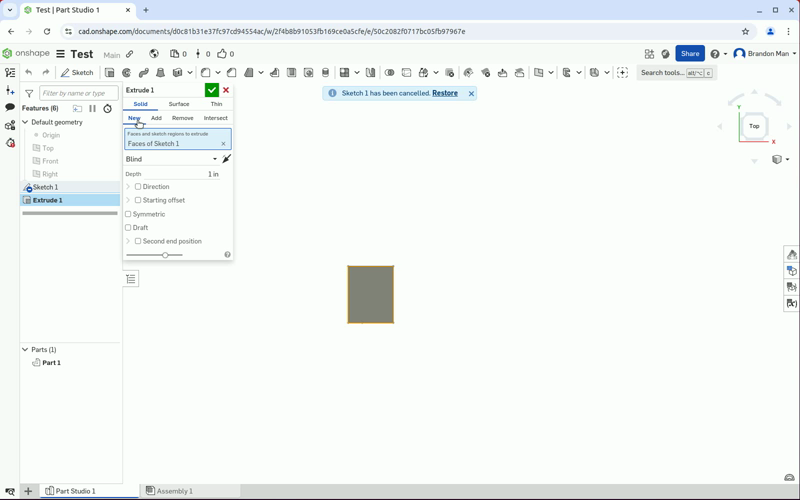
click(137, 120)
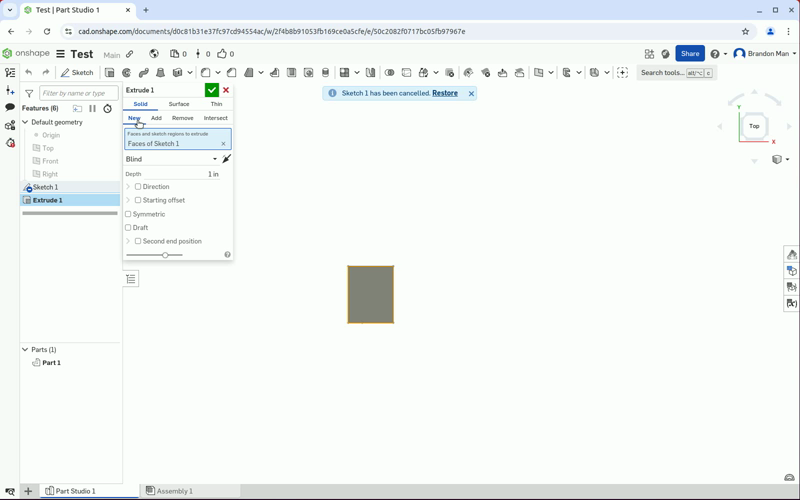
key(tab, 4)
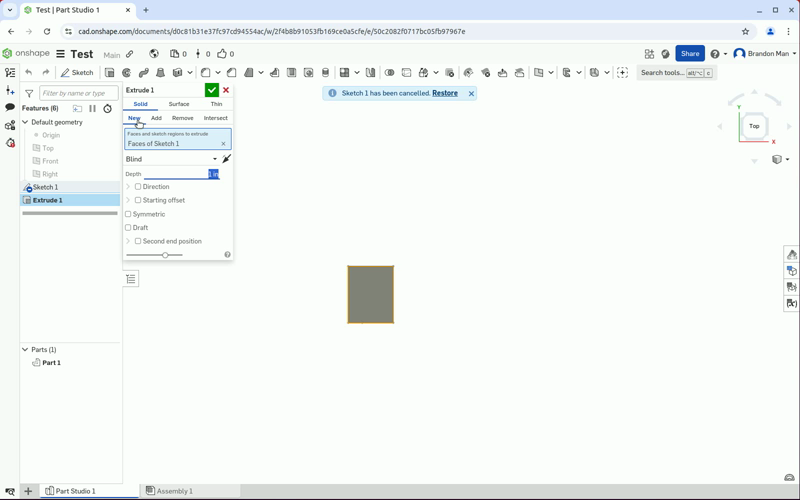
text(9.147)
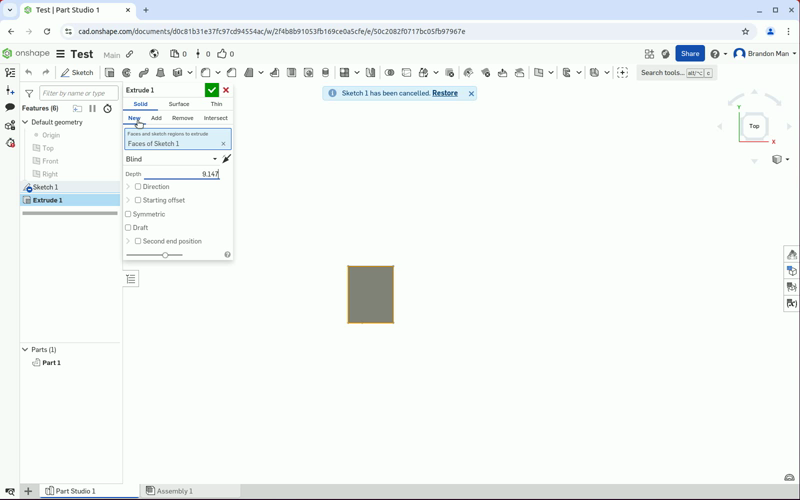
key(enter)
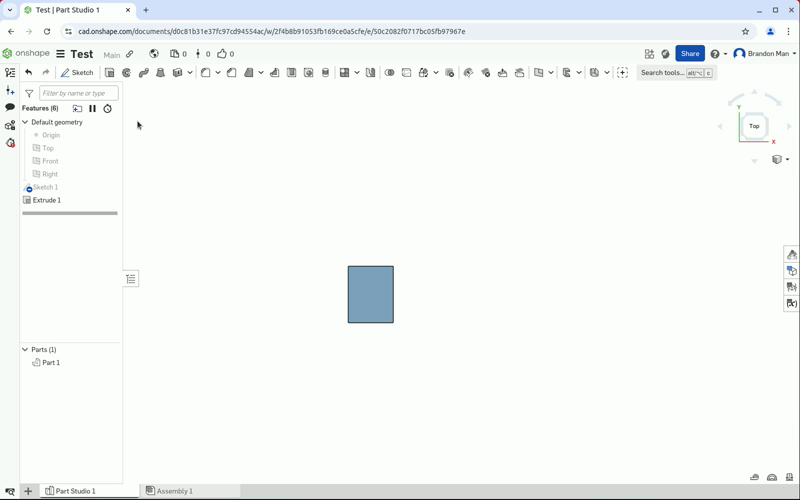
key(shift+h)
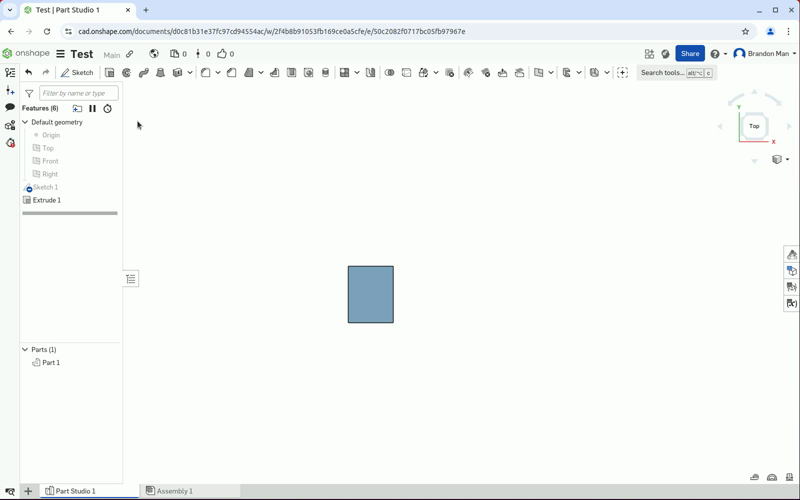
key(shift+h)
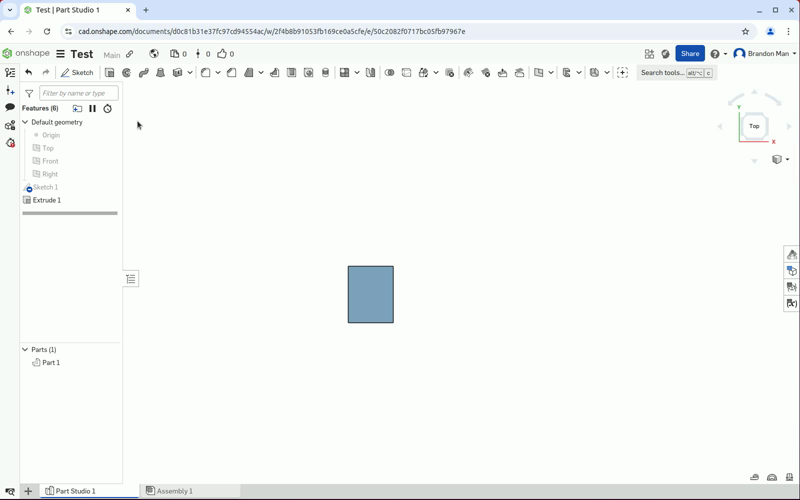
mouse_move(73, 189)
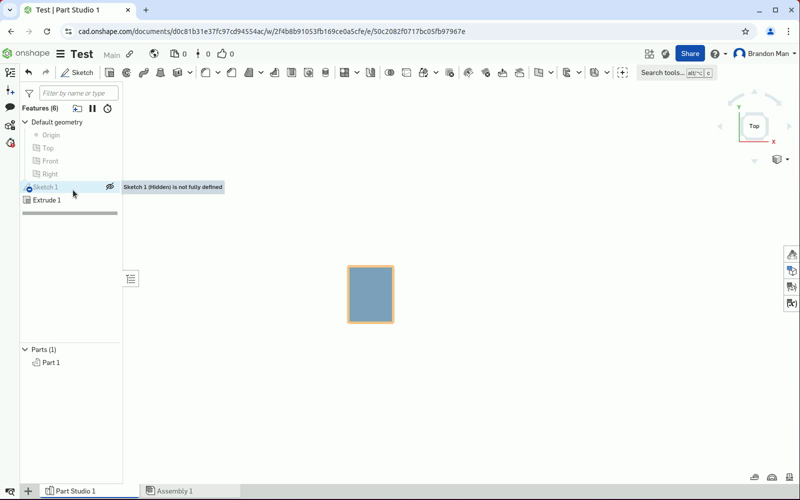
click(73, 189)
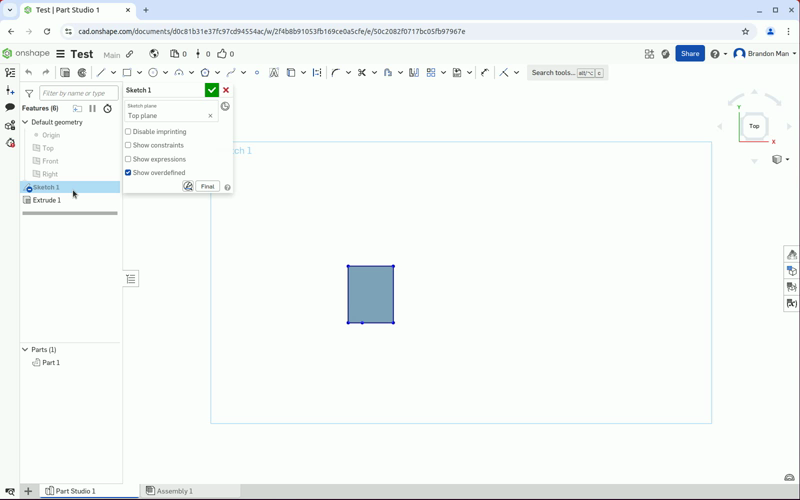
mouse_move(229, 92)
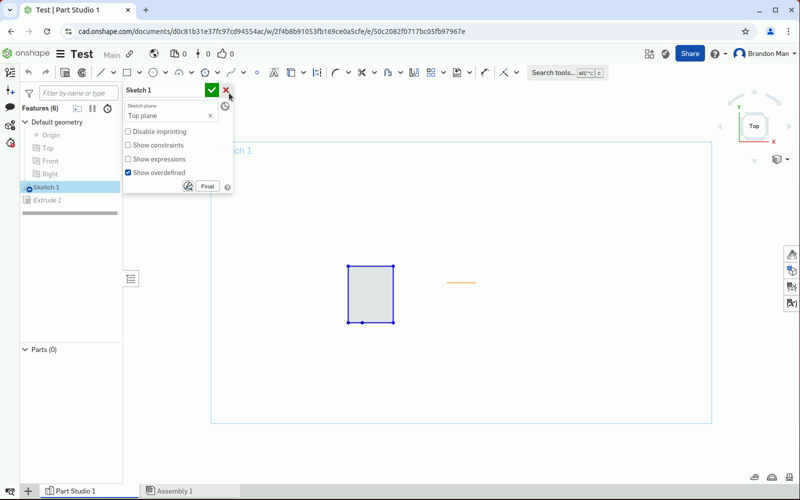
click(229, 92)
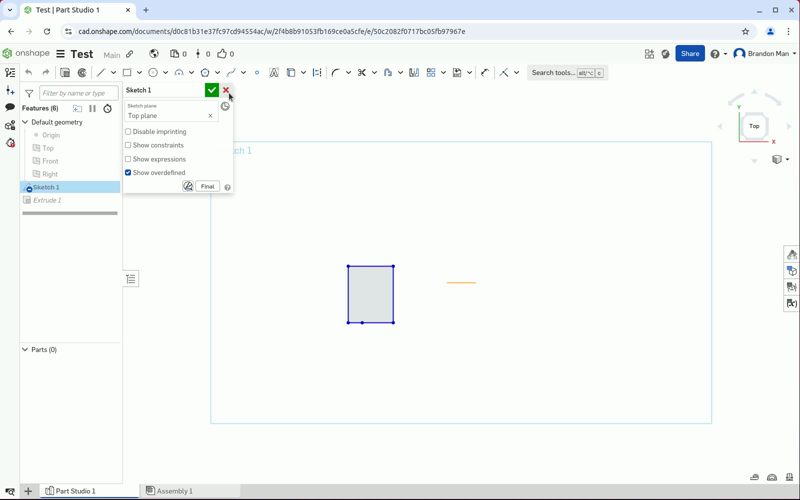
key(shift+s)
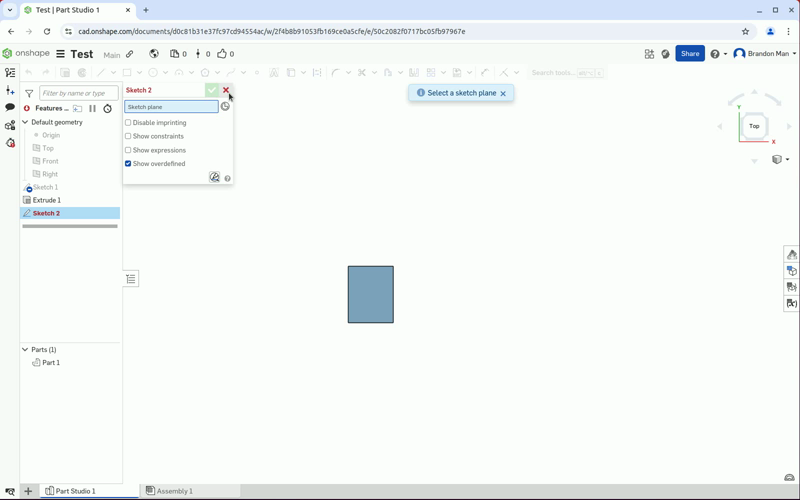
mouse_move(73, 150)
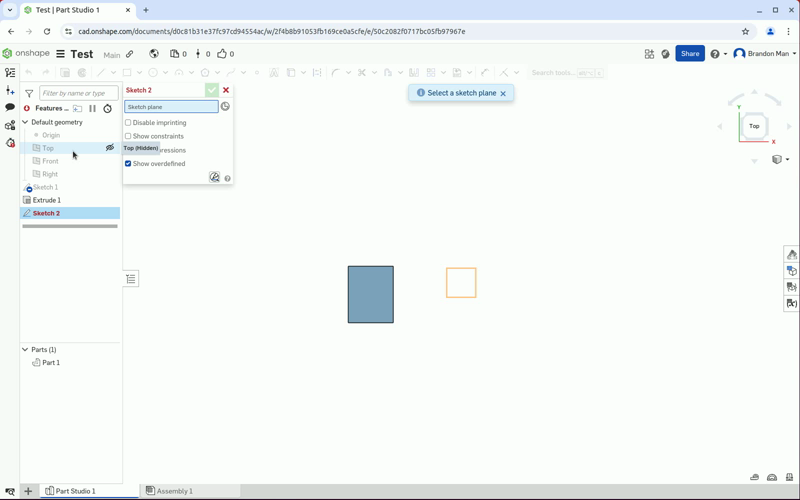
click(73, 150)
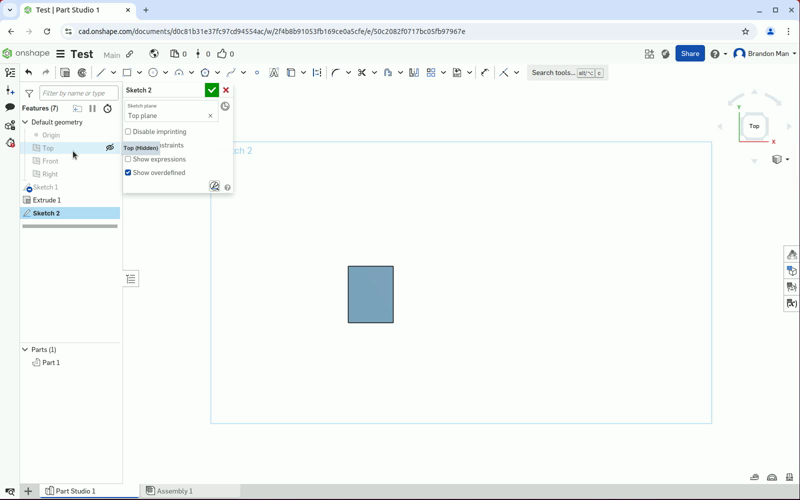
mouse_move(73, 352)
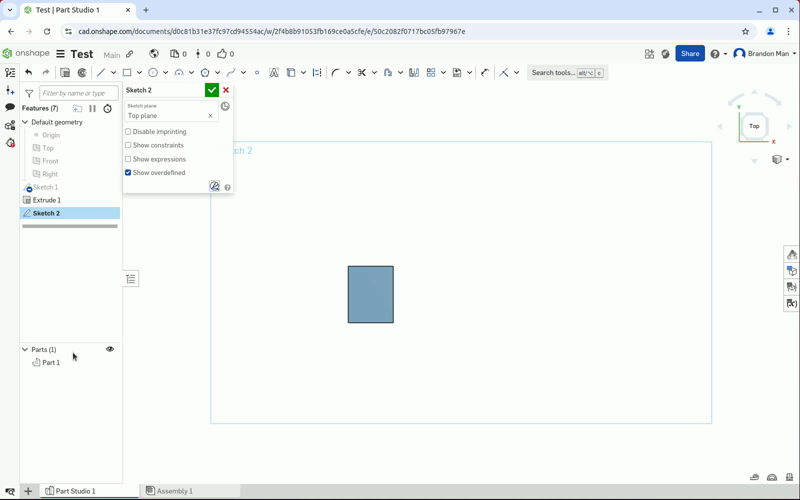
key(y)
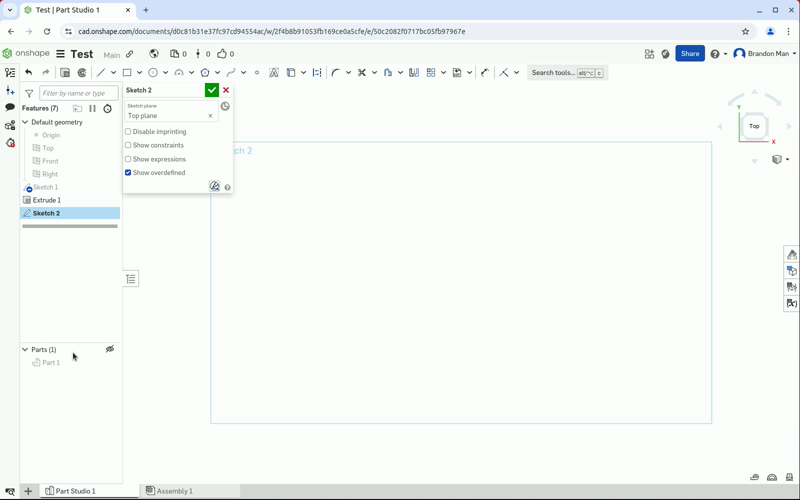
key(l)
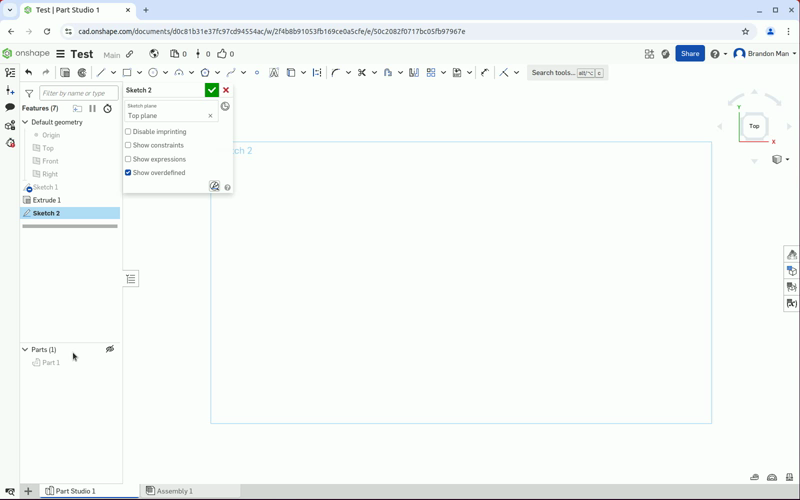
key_down(shift)
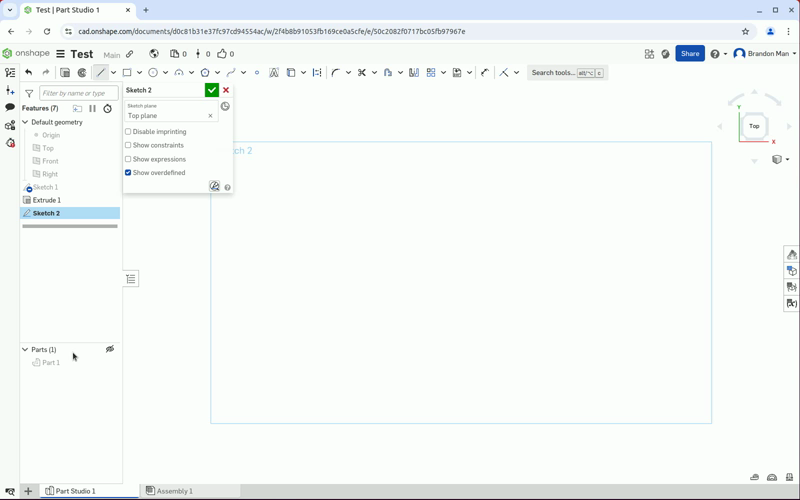
mouse_move(348, 328)
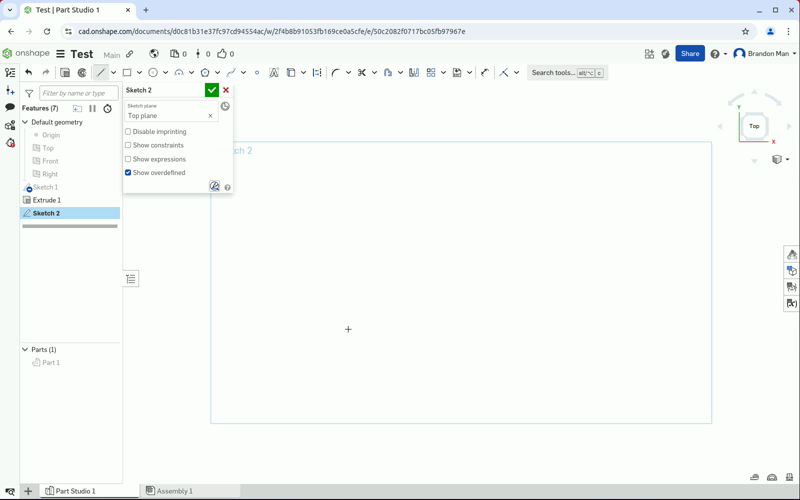
click(348, 328)
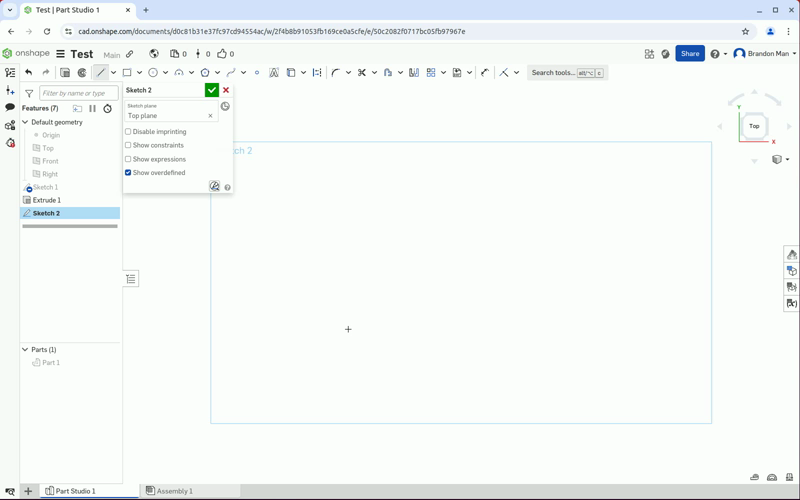
key_up(shift)
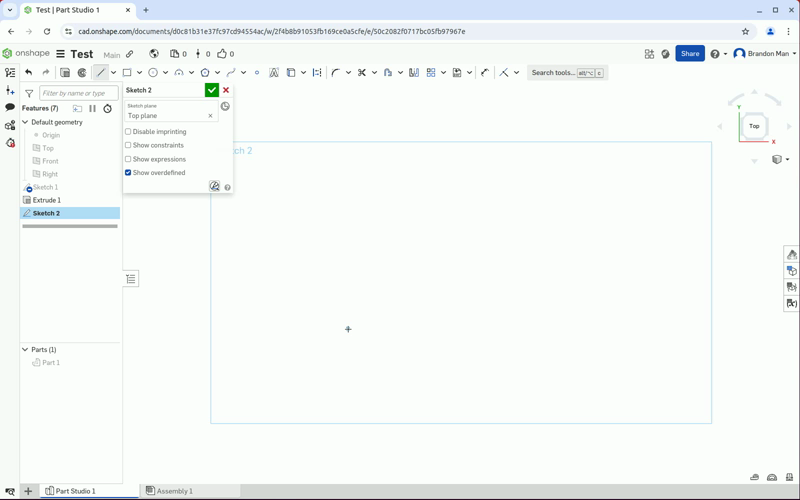
key_down(shift)
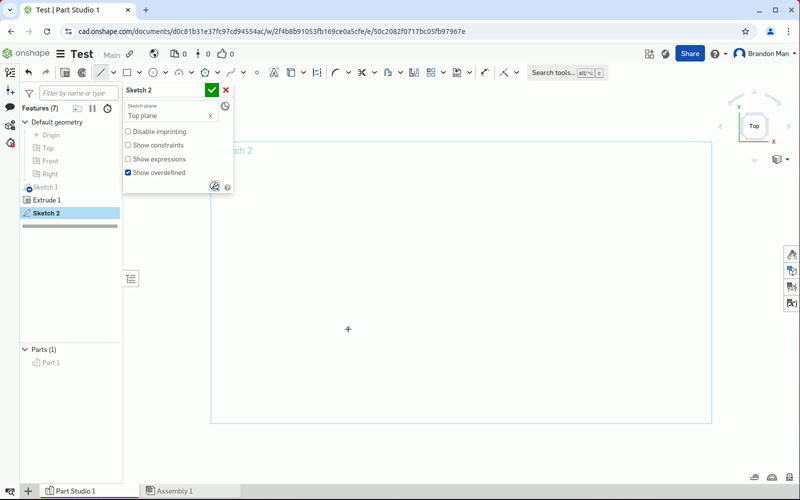
mouse_move(378, 328)
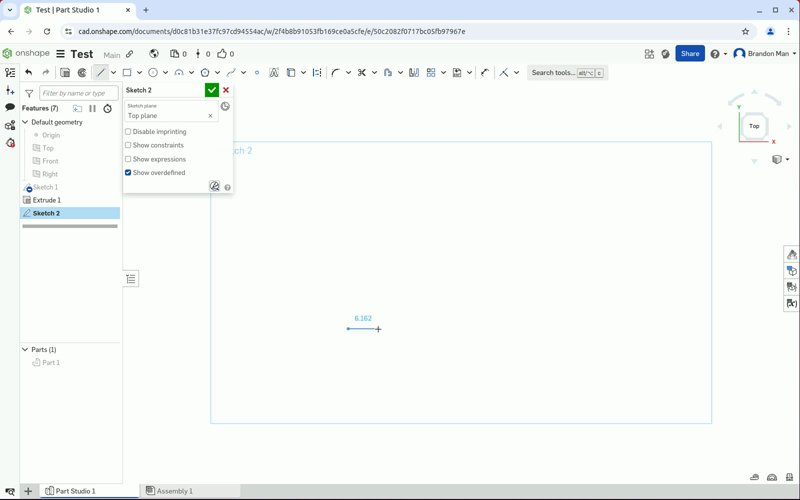
mouse_move(363, 328)
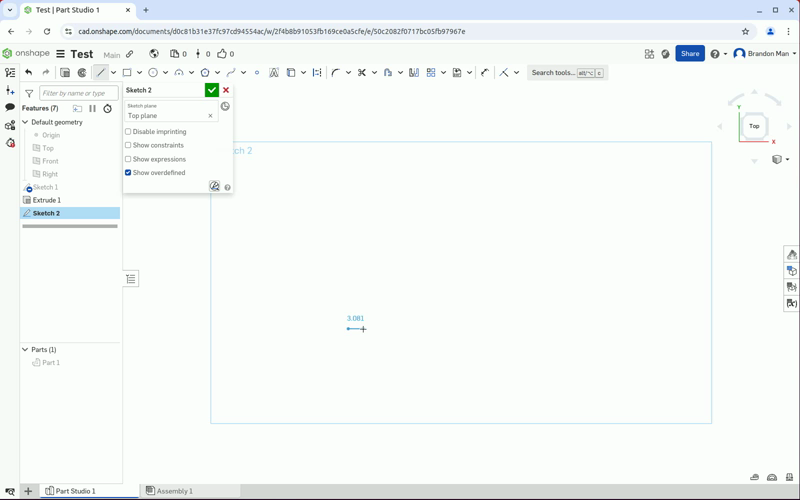
click(363, 328)
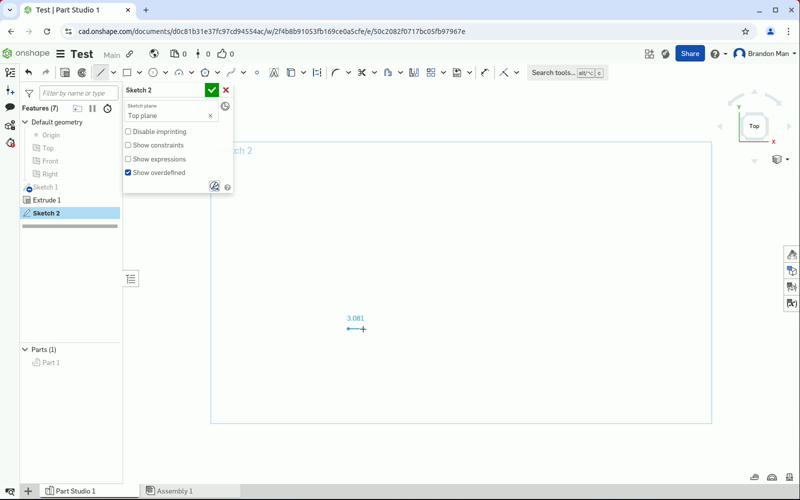
key_up(shift)
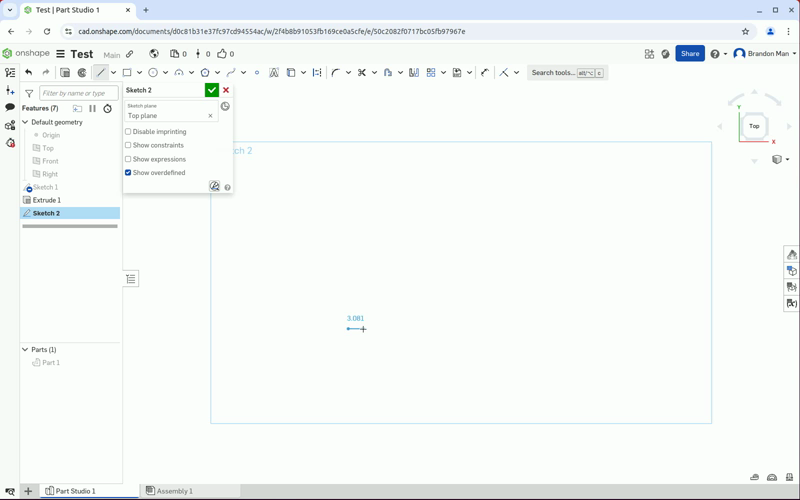
key_down(shift)
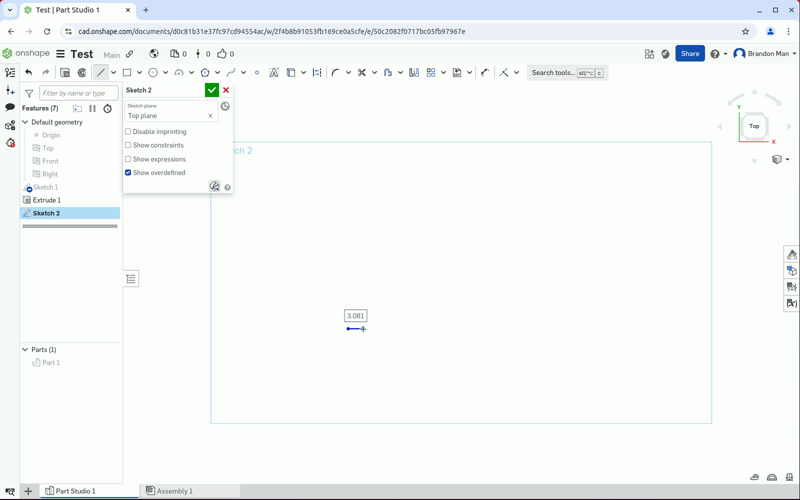
mouse_move(393, 328)
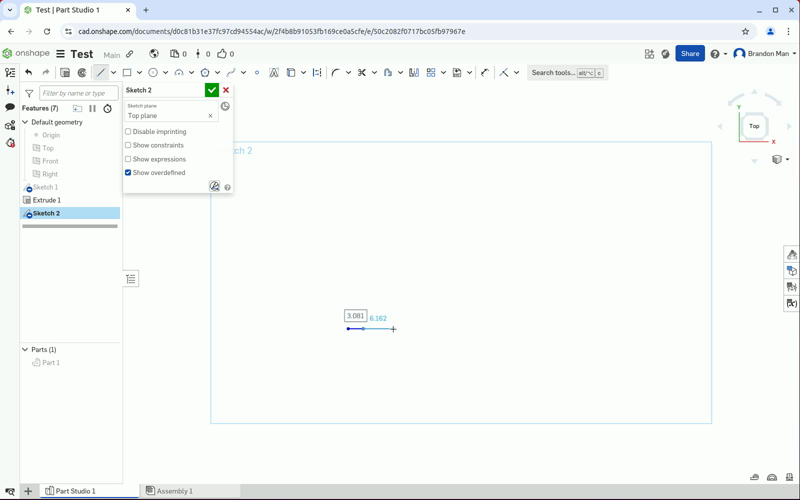
mouse_move(363, 322)
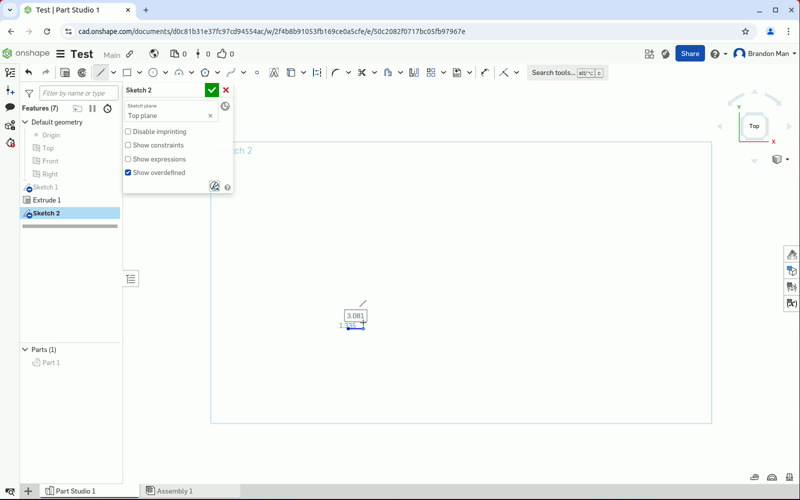
scroll(6)
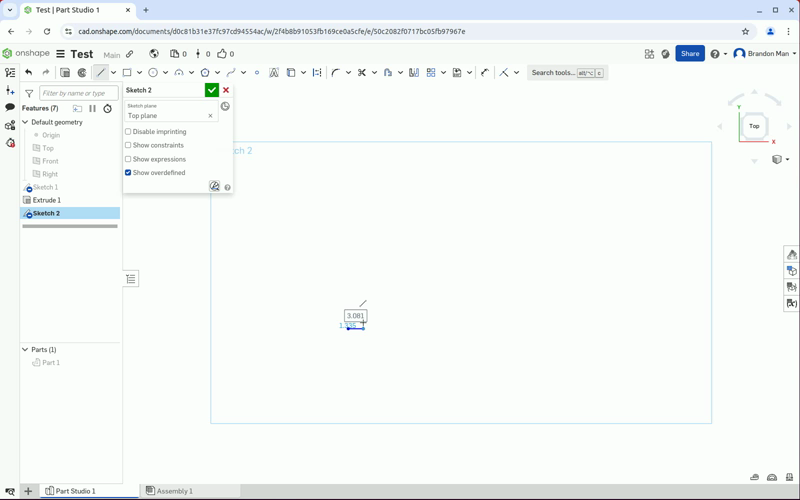
scroll(6)
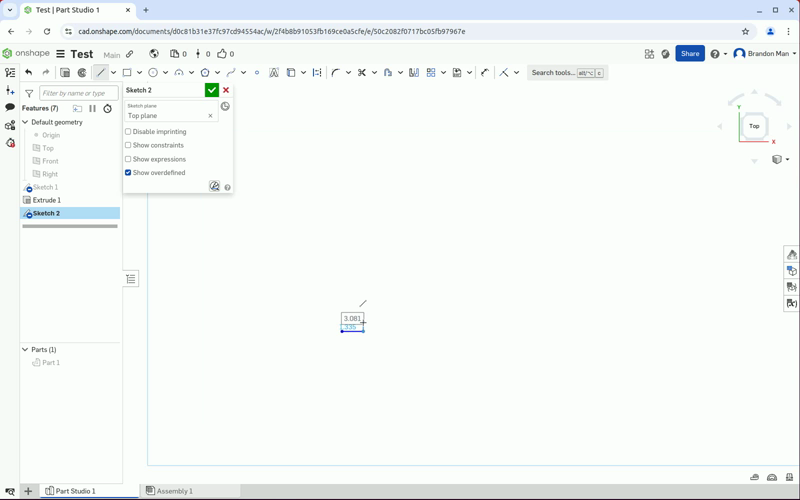
scroll(6)
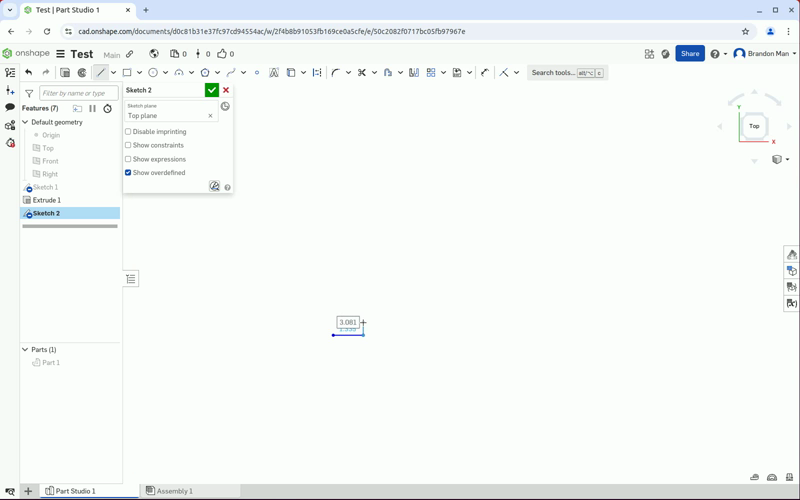
scroll(6)
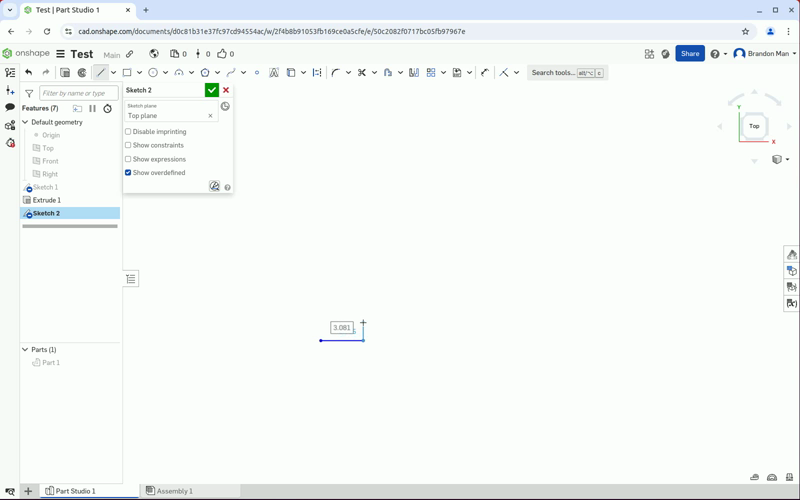
scroll(6)
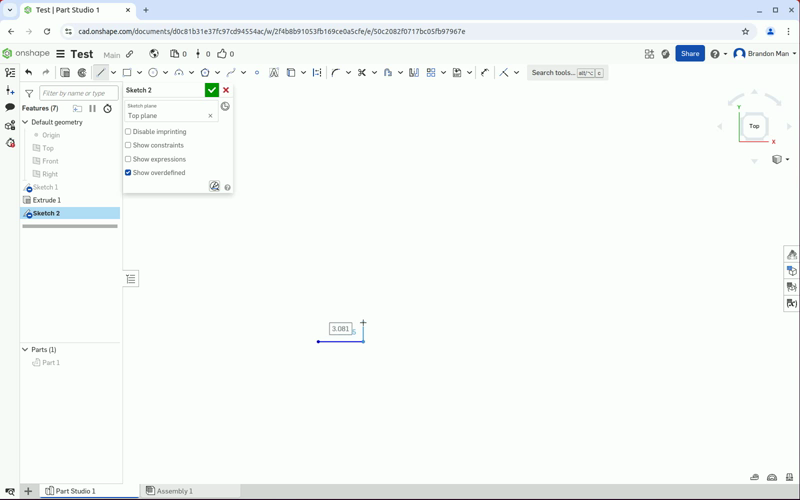
scroll(6)
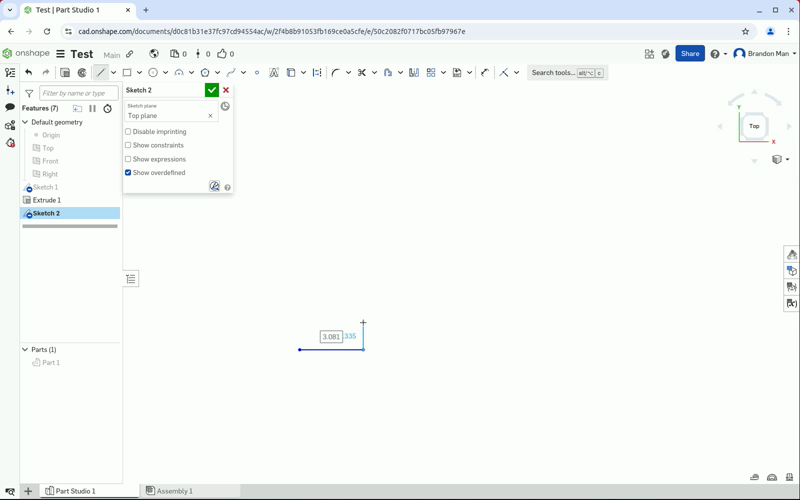
scroll(6)
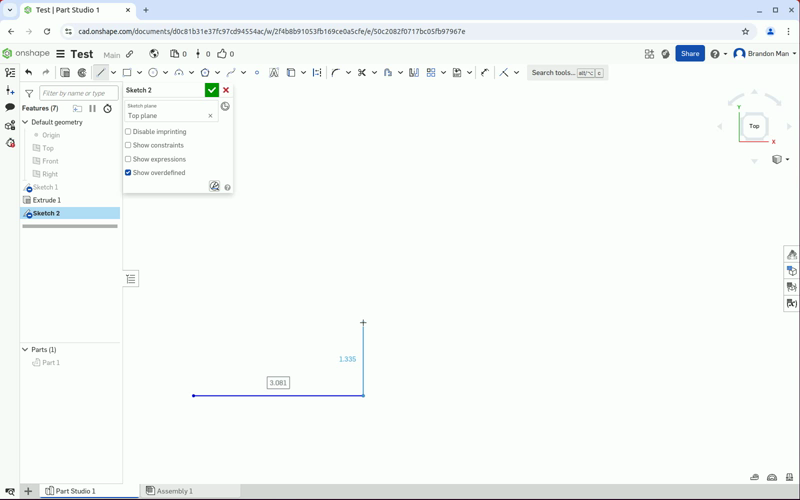
click(363, 322)
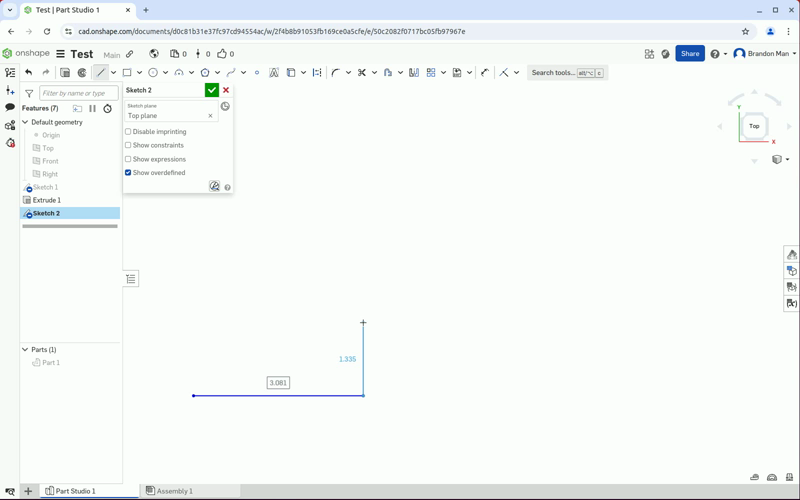
scroll(-6)
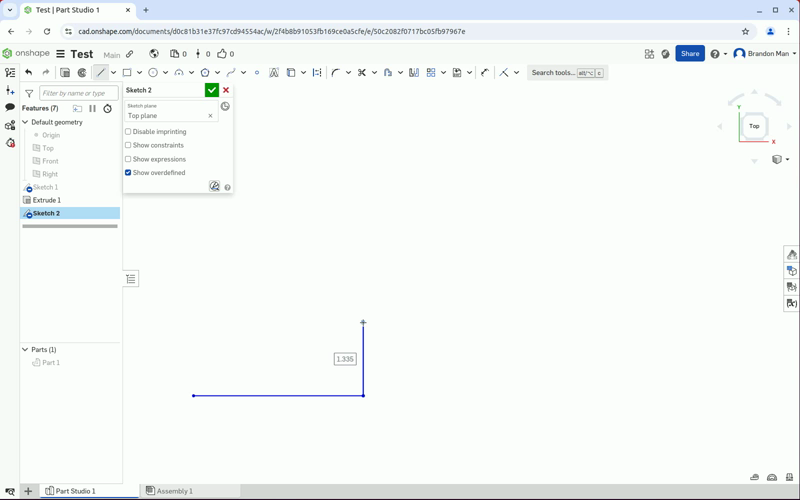
scroll(-6)
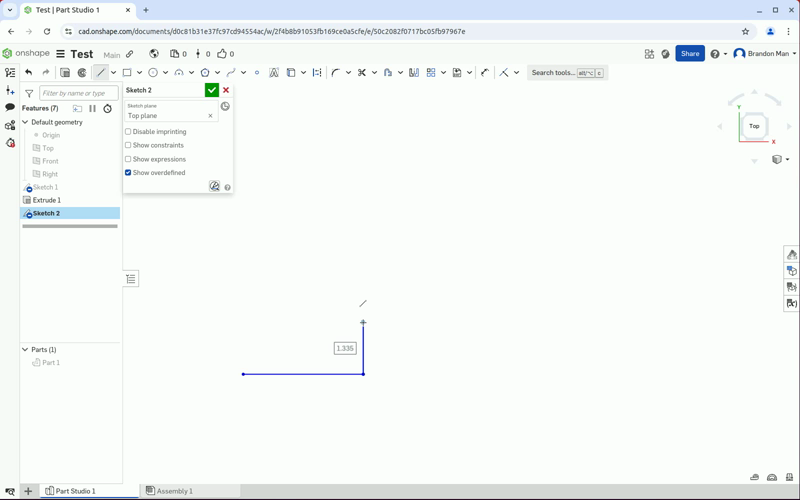
scroll(-6)
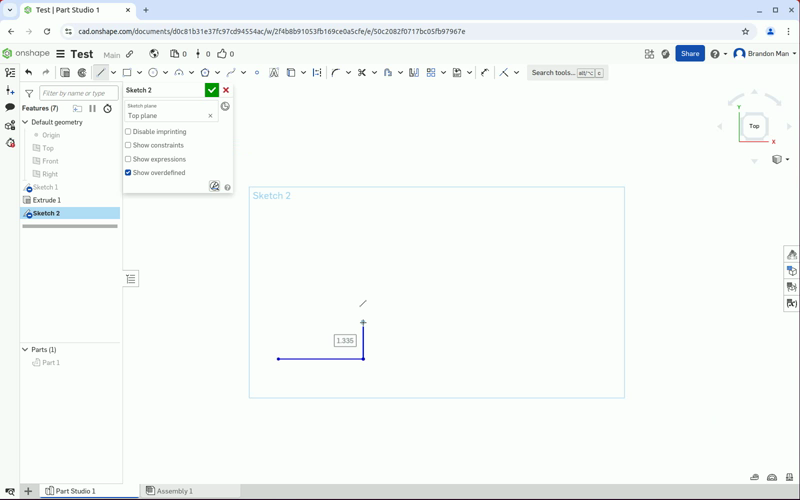
scroll(-6)
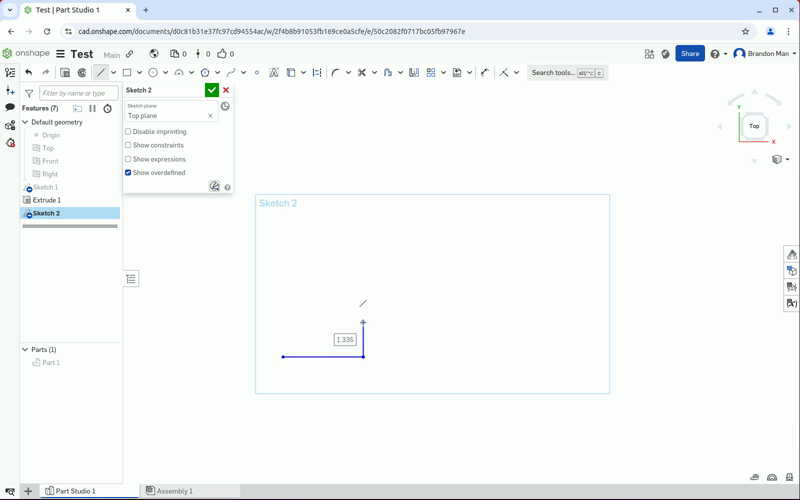
scroll(-6)
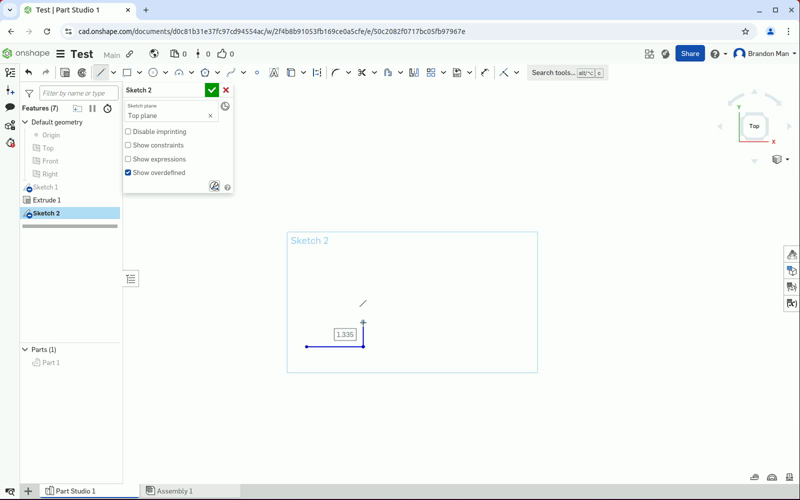
scroll(-6)
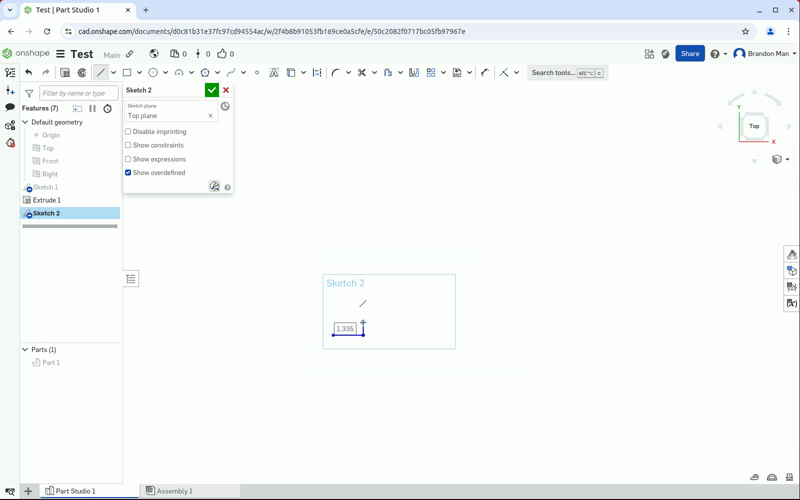
scroll(-6)
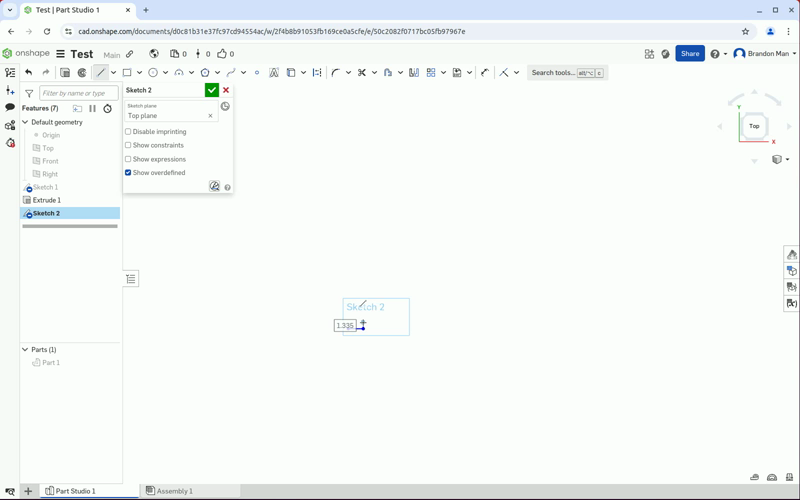
key_up(shift)
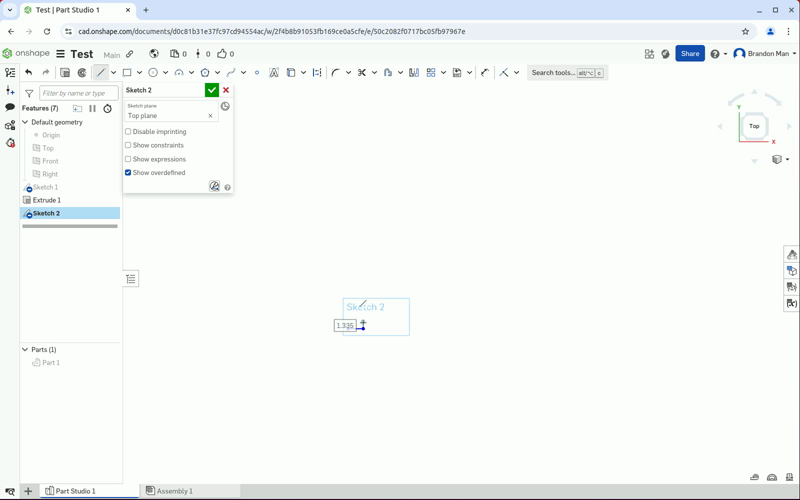
key_down(shift)
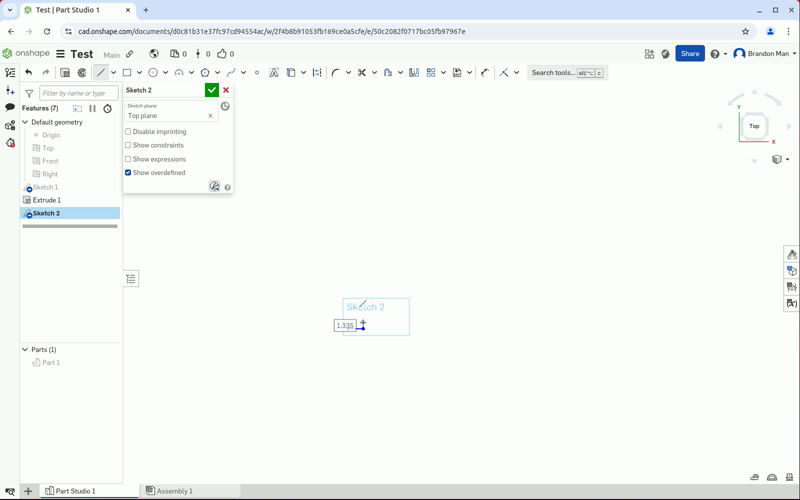
mouse_move(393, 322)
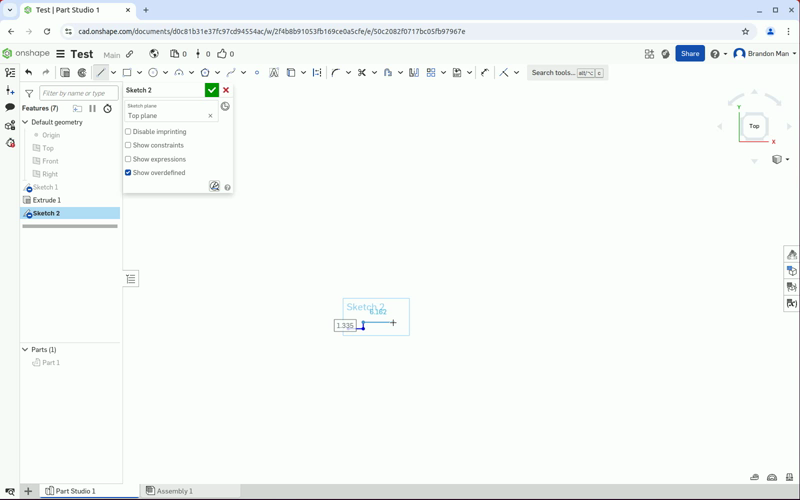
mouse_move(348, 322)
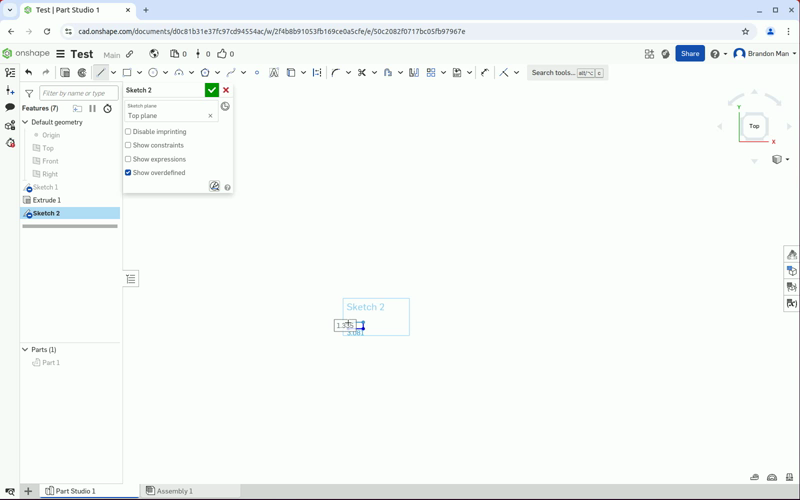
click(348, 322)
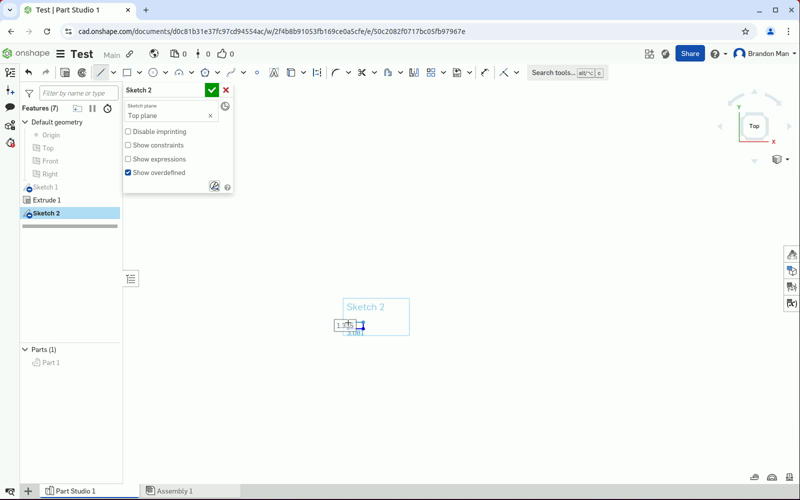
key_up(shift)
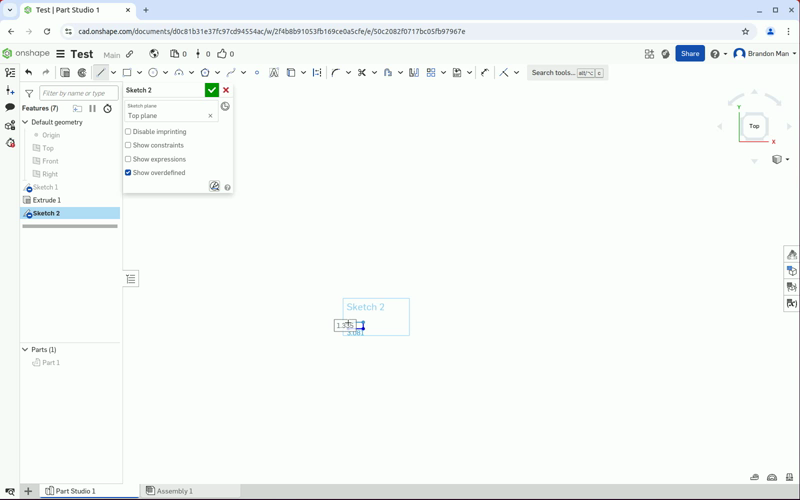
mouse_move(378, 322)
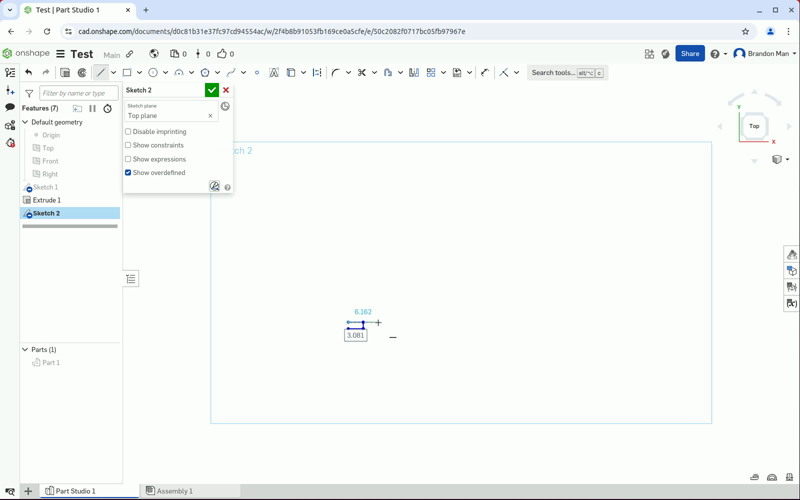
key_down(shift)
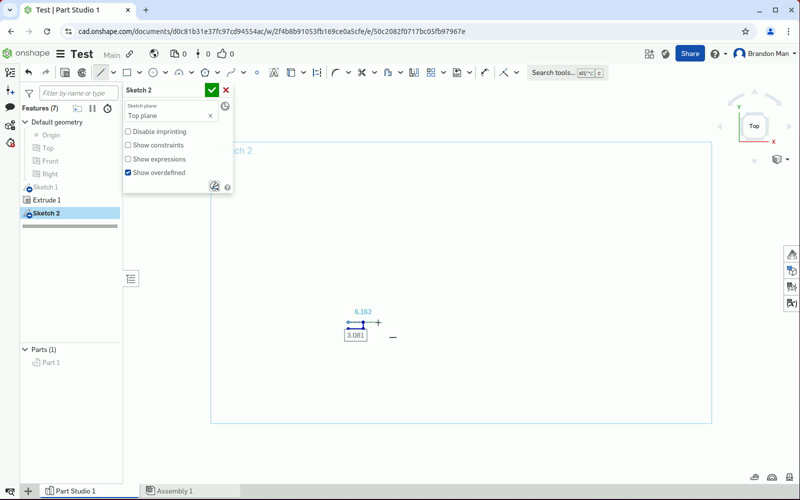
mouse_move(348, 328)
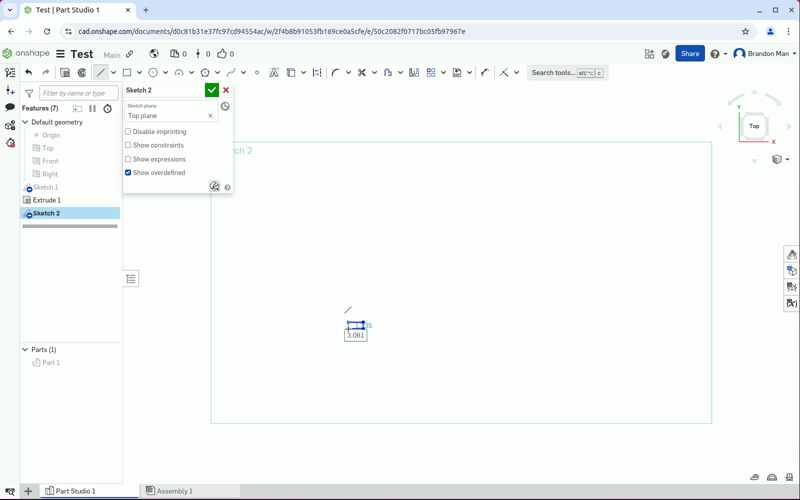
scroll(6)
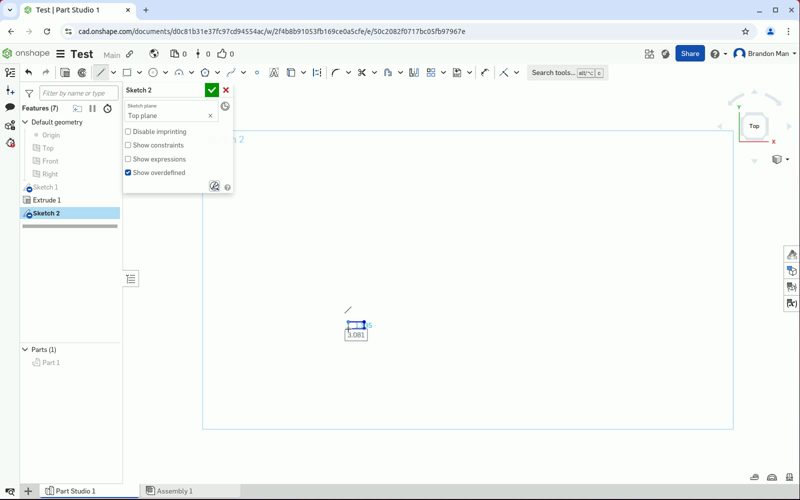
scroll(6)
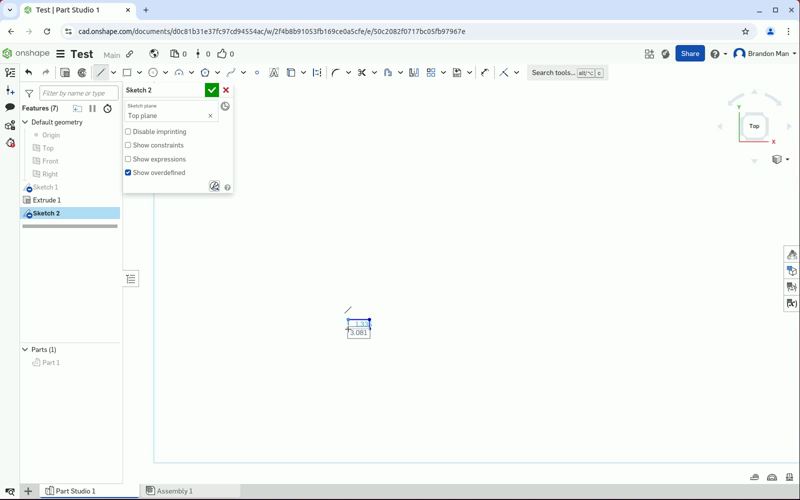
scroll(6)
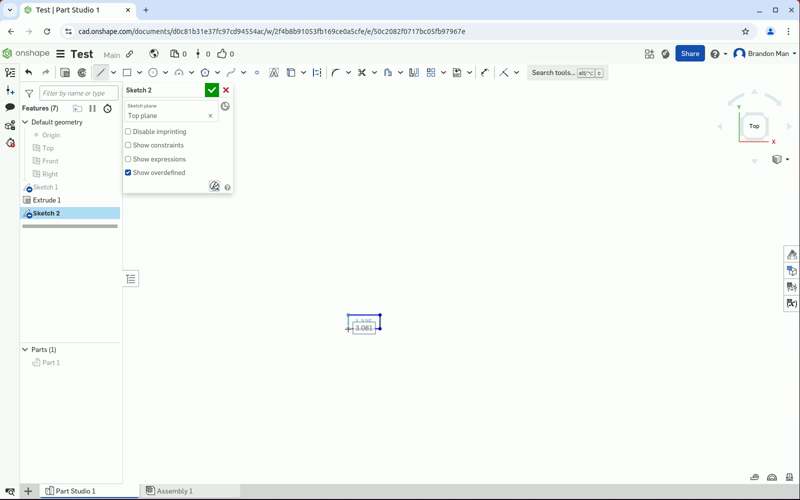
scroll(6)
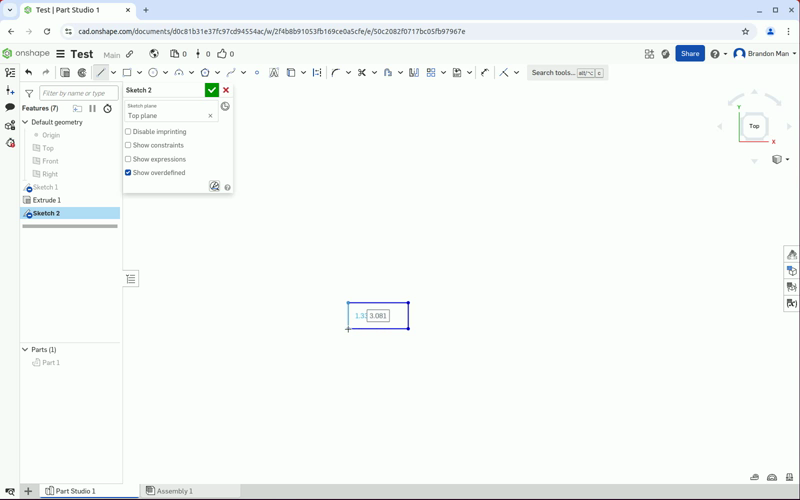
scroll(6)
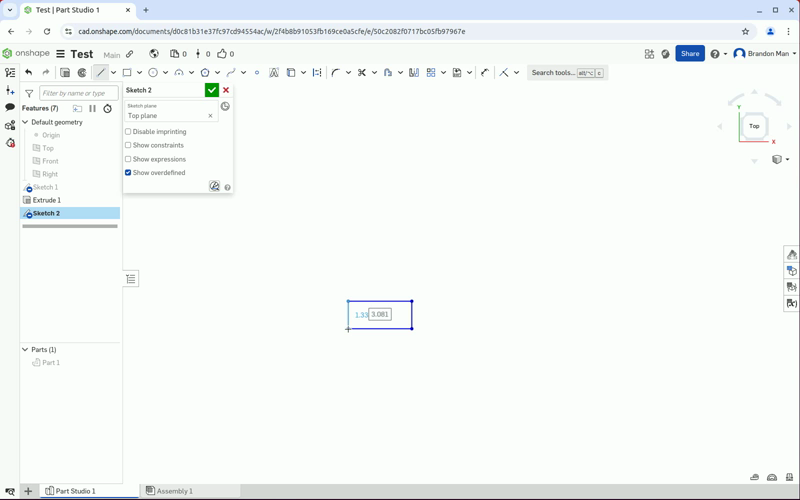
scroll(6)
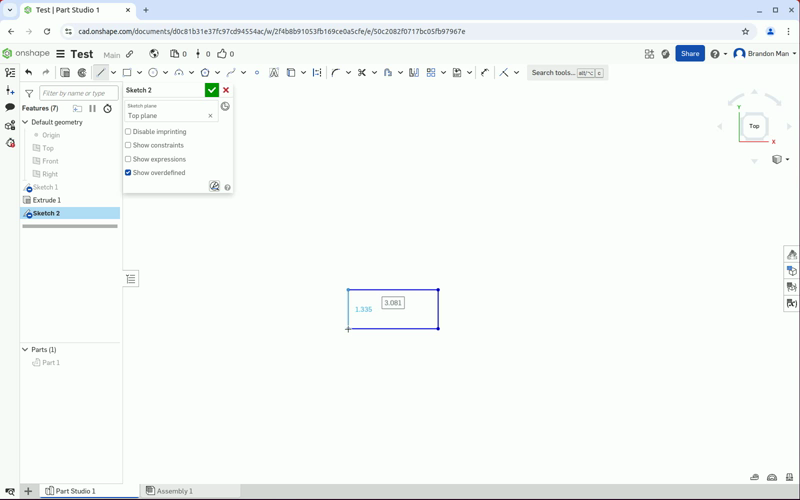
scroll(6)
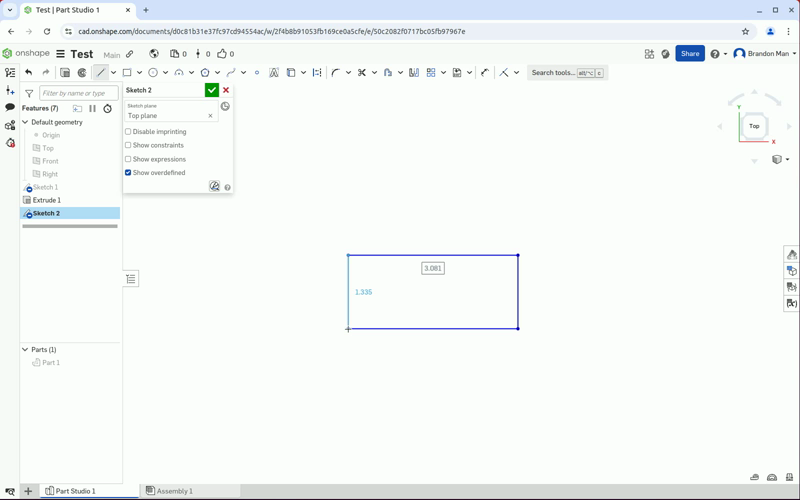
key_up(shift)
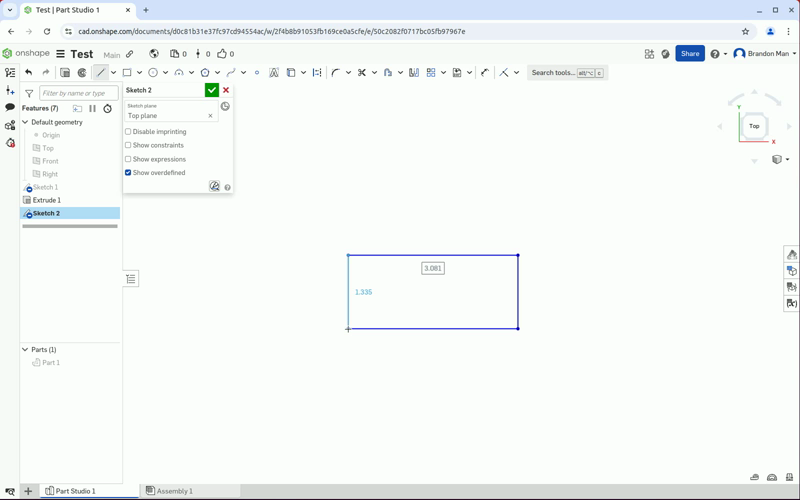
click(348, 328)
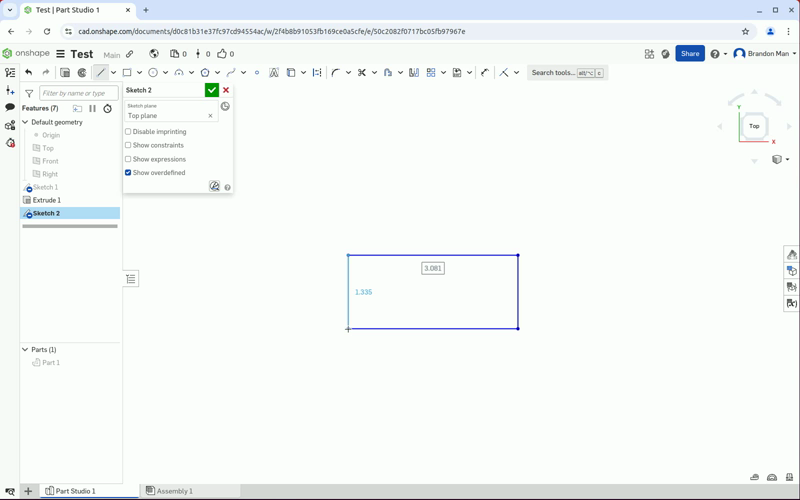
scroll(-6)
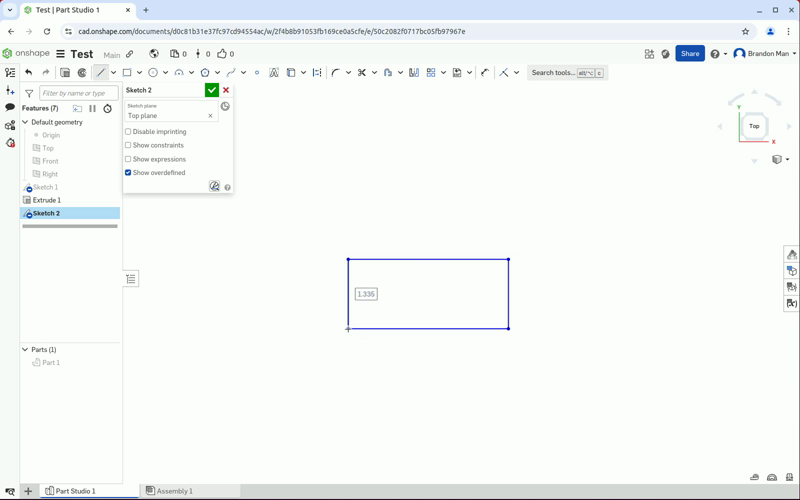
scroll(-6)
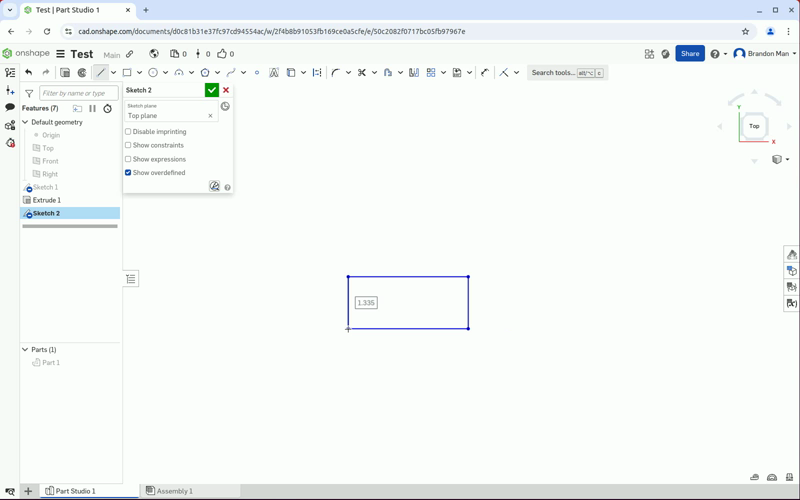
scroll(-6)
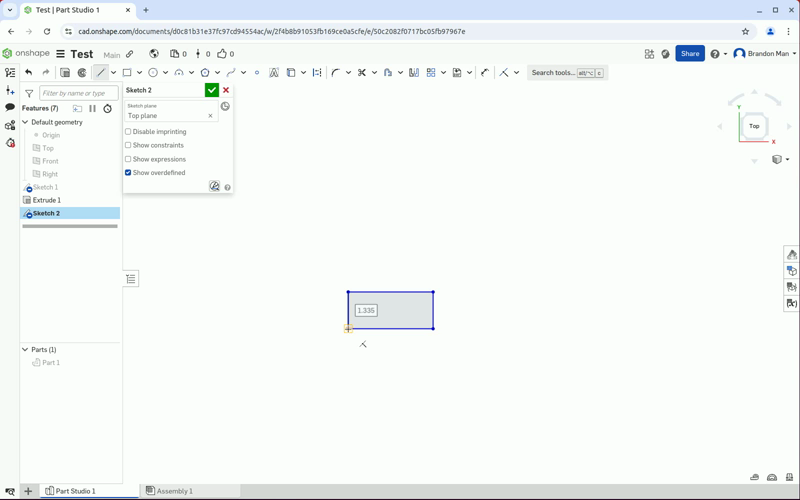
scroll(-6)
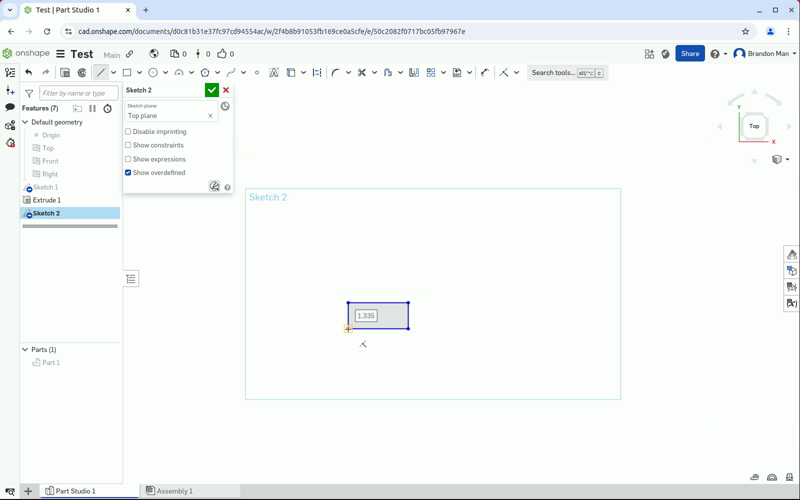
scroll(-6)
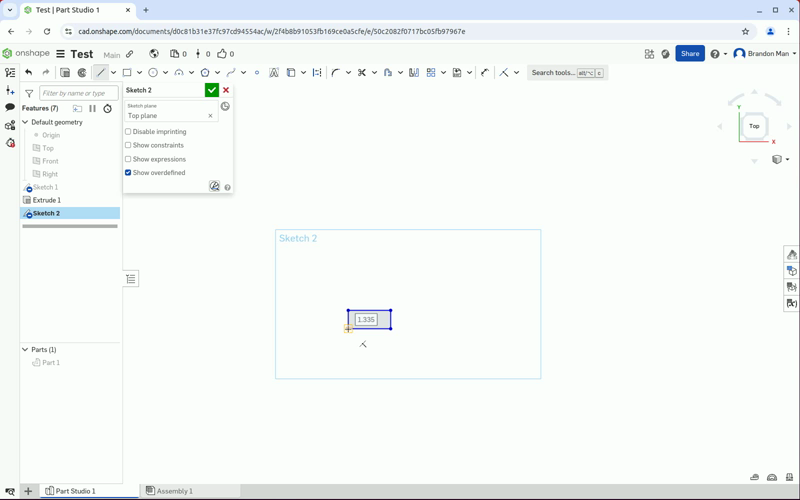
scroll(-6)
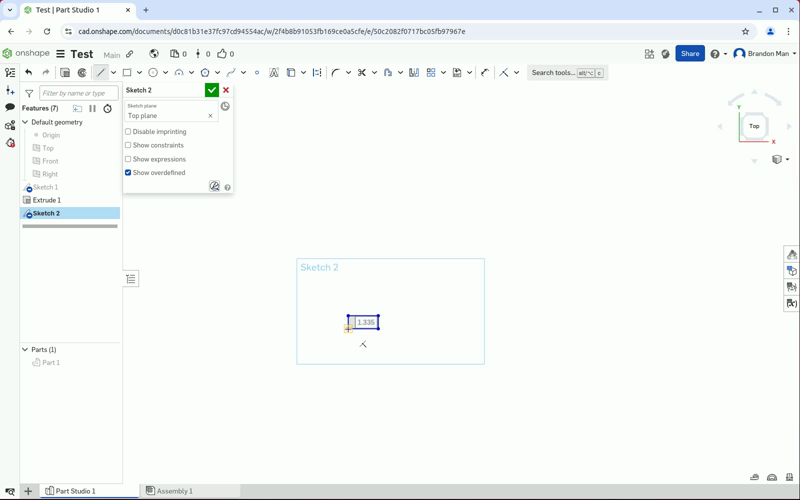
scroll(-6)
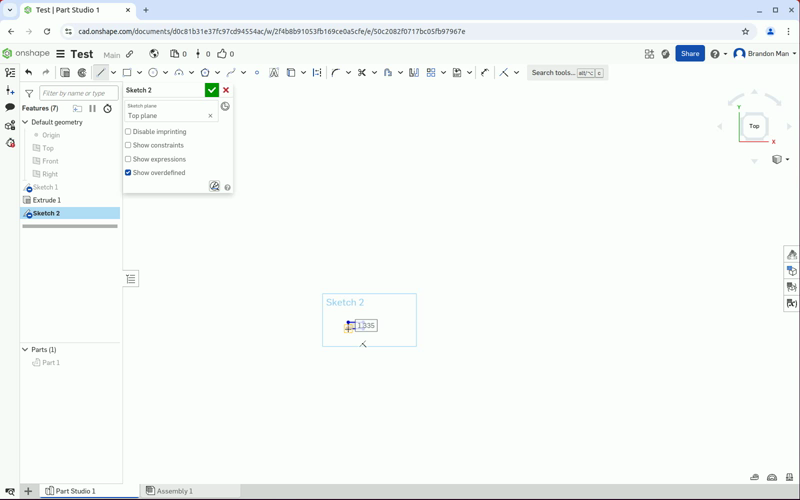
key(esc)
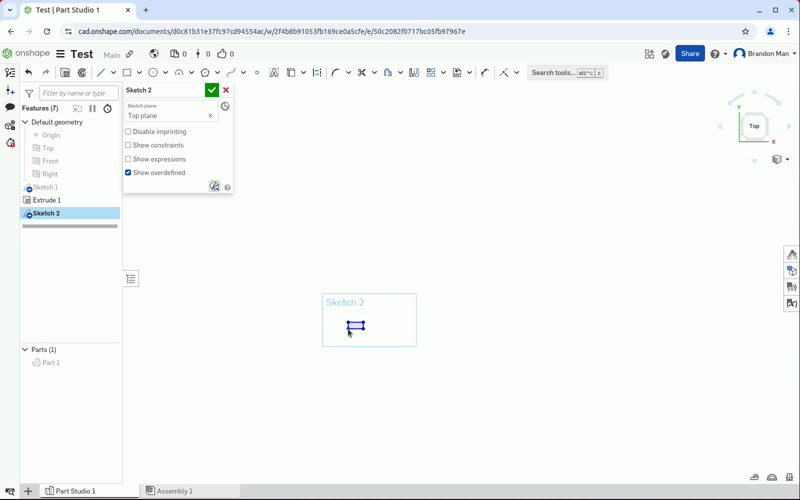
mouse_move(361, 327)
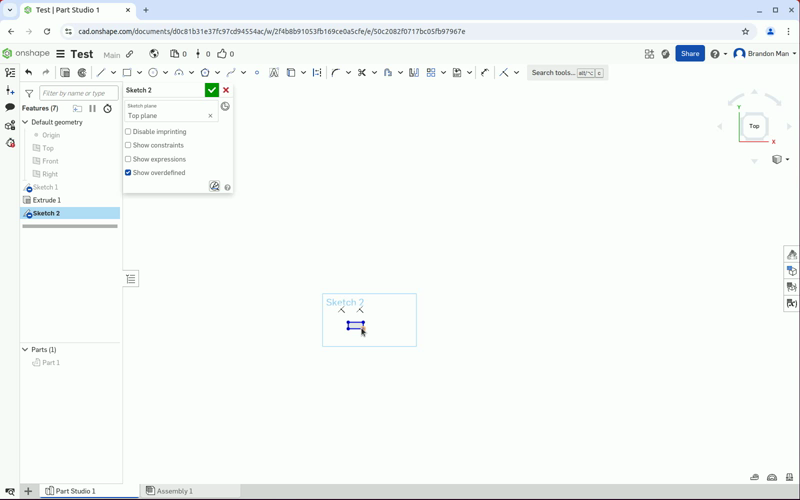
scroll(6)
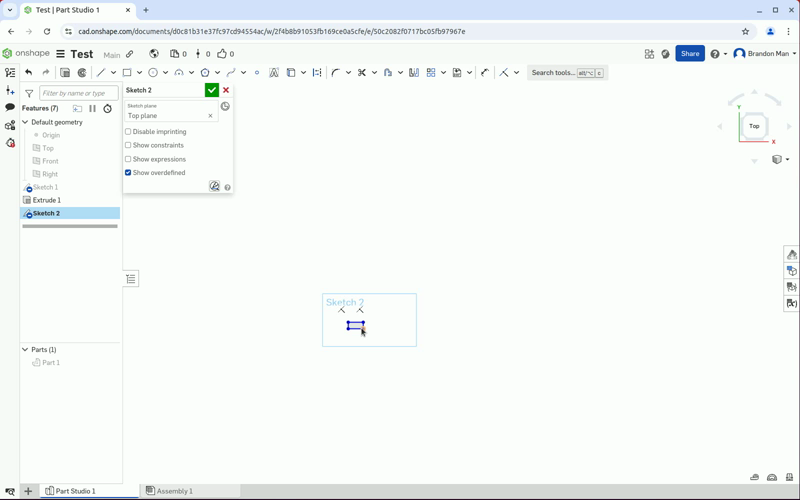
scroll(6)
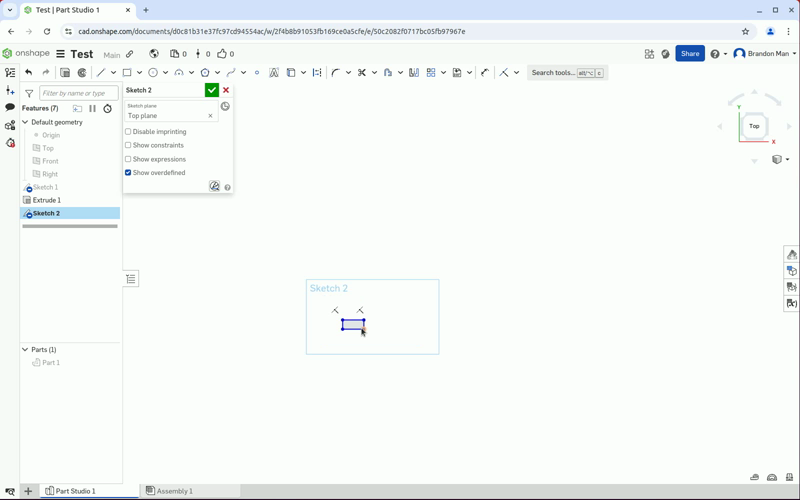
scroll(6)
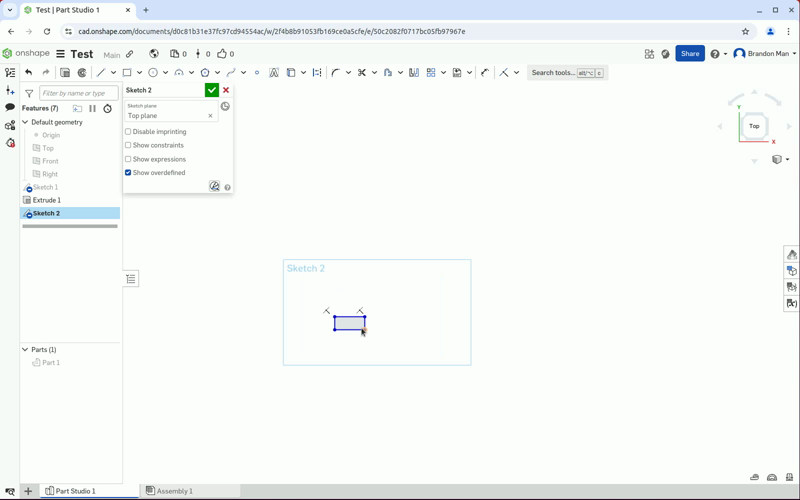
scroll(6)
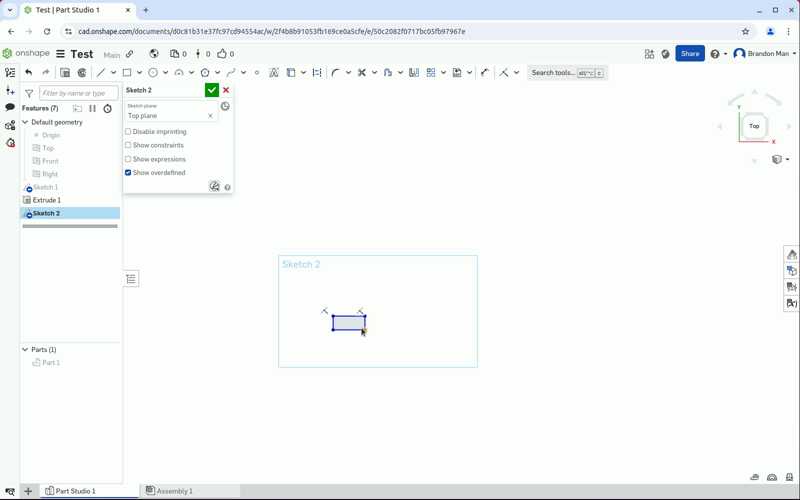
scroll(6)
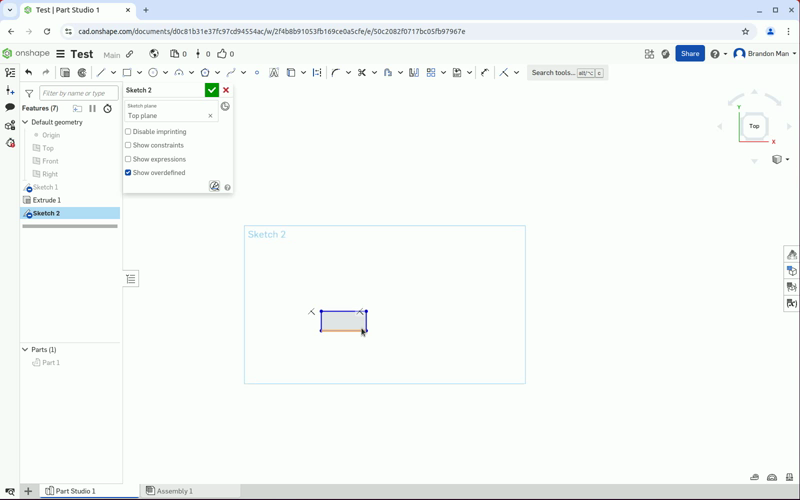
scroll(6)
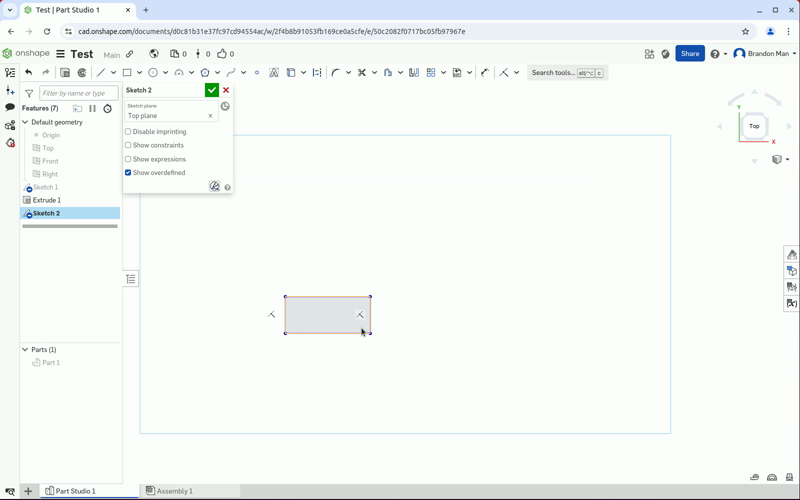
scroll(6)
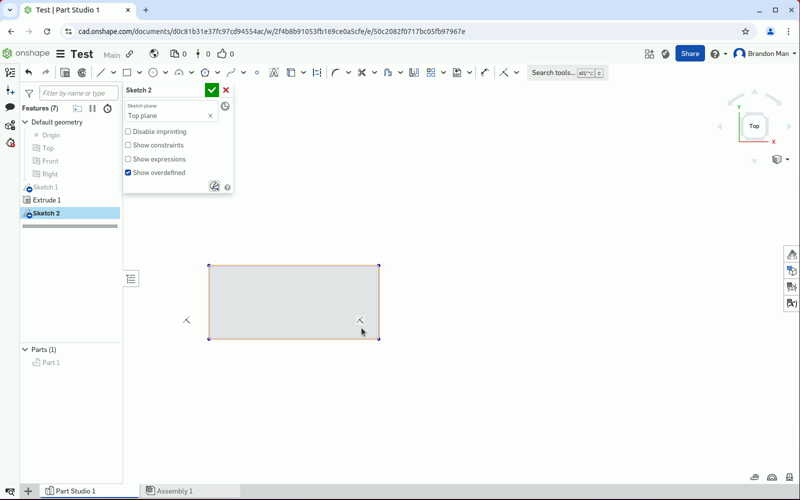
click(361, 327)
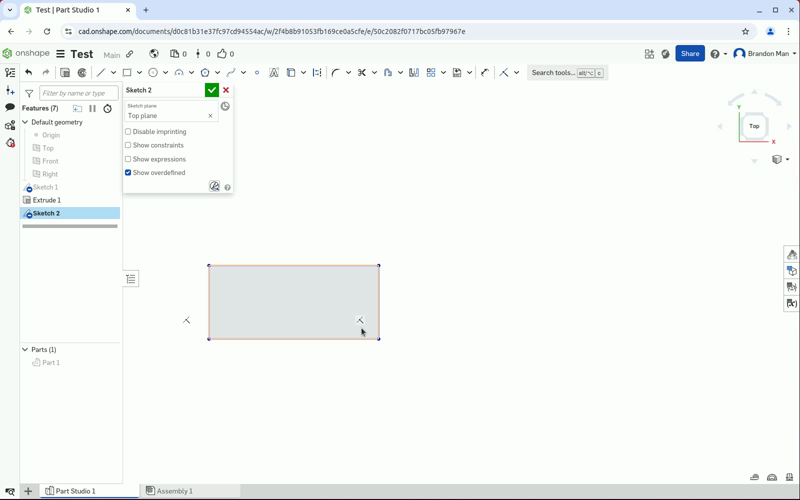
scroll(-6)
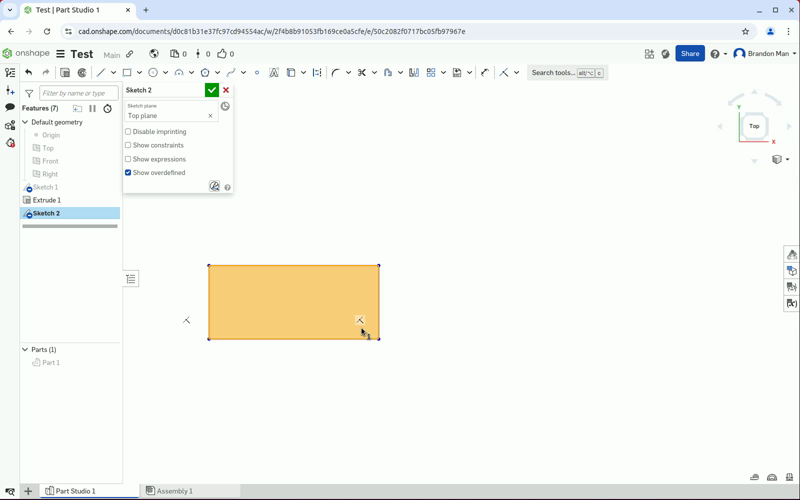
scroll(-6)
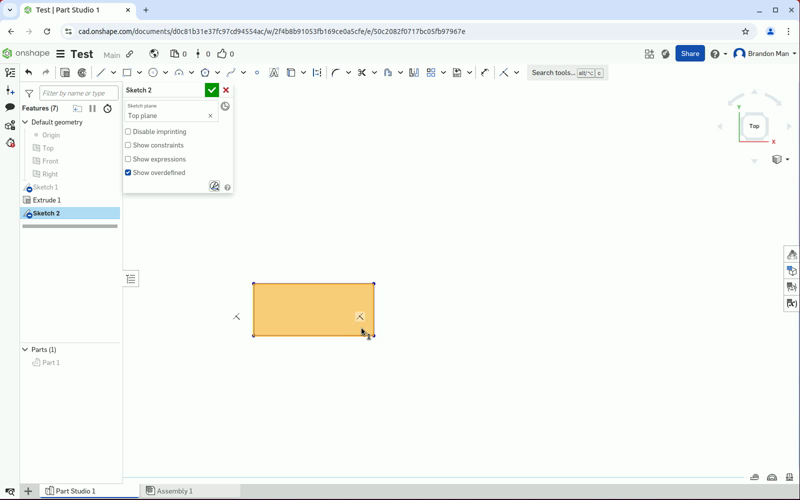
scroll(-6)
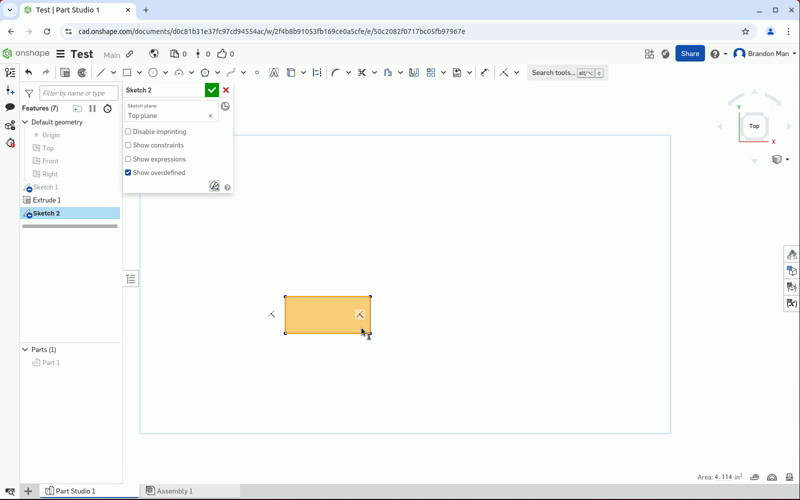
scroll(-6)
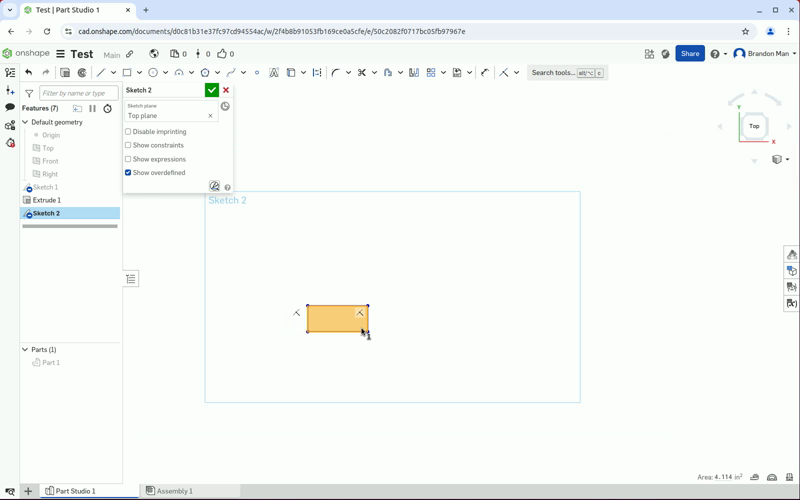
scroll(-6)
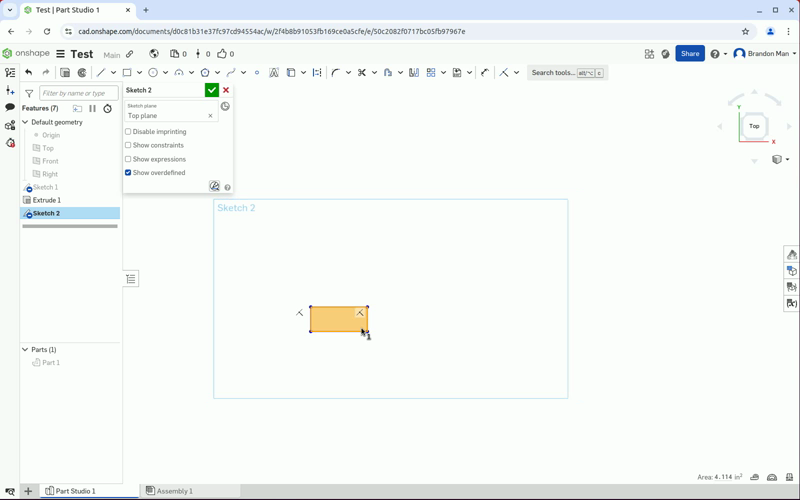
scroll(-6)
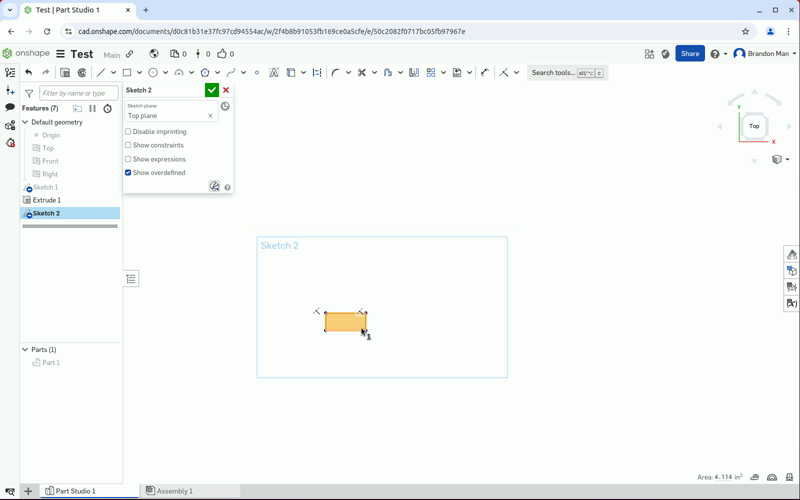
scroll(-6)
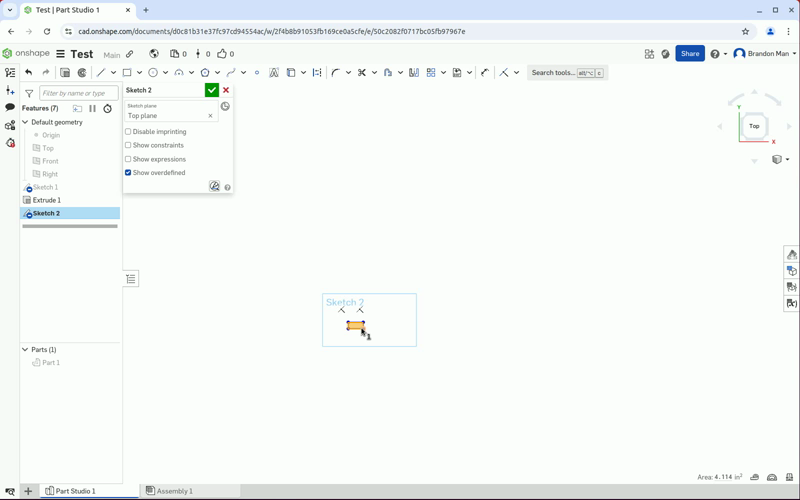
mouse_move(73, 352)
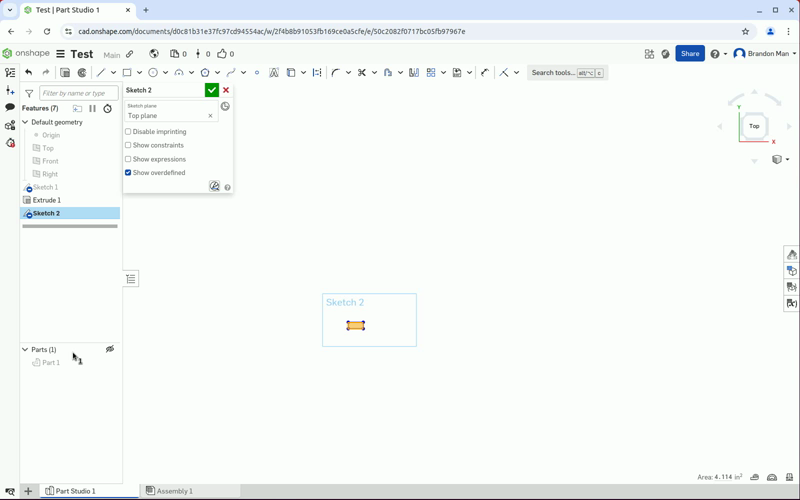
key(shift+y)
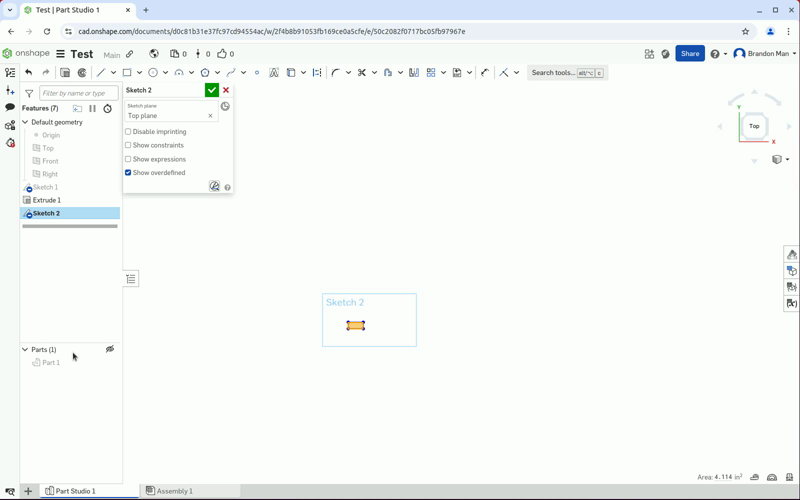
key(shift+e)
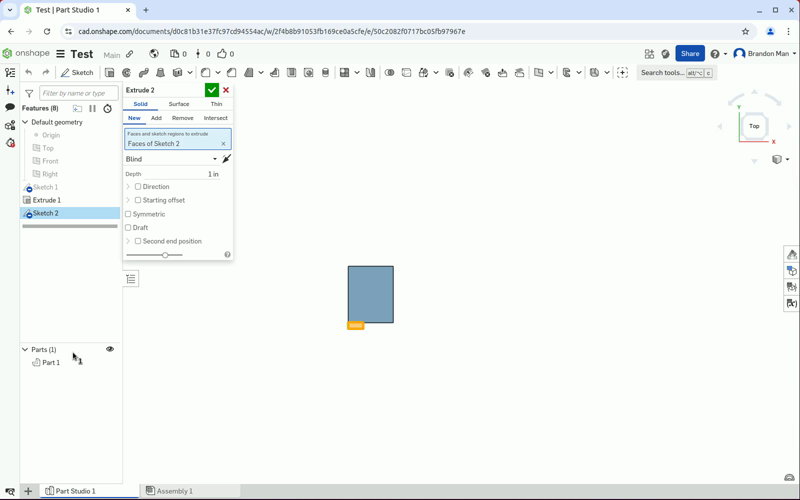
mouse_move(143, 106)
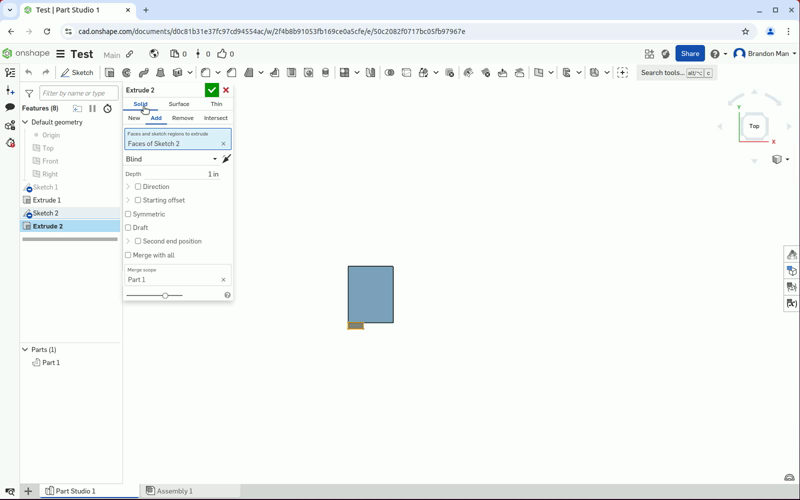
click(143, 106)
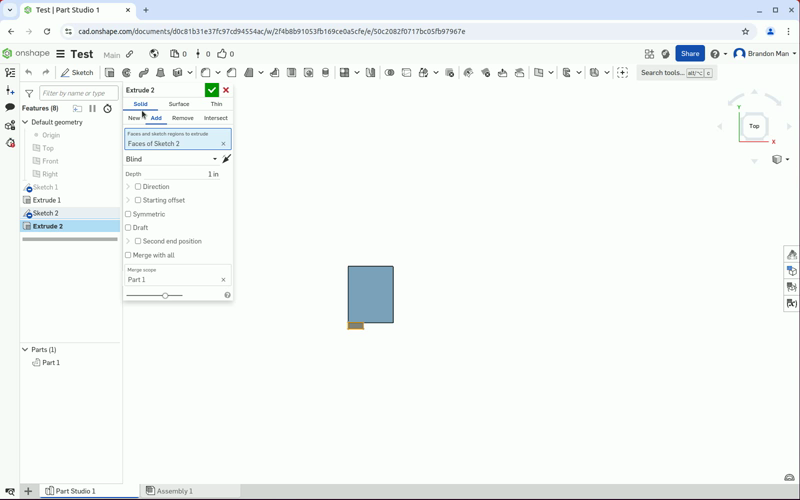
mouse_move(137, 120)
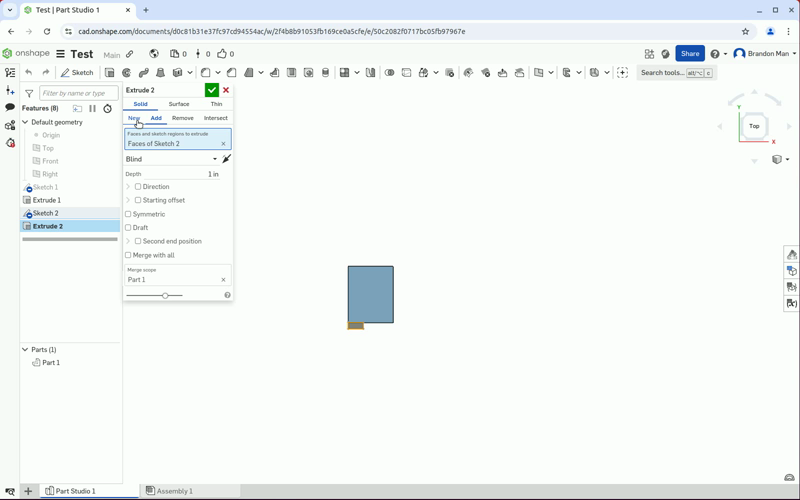
click(137, 120)
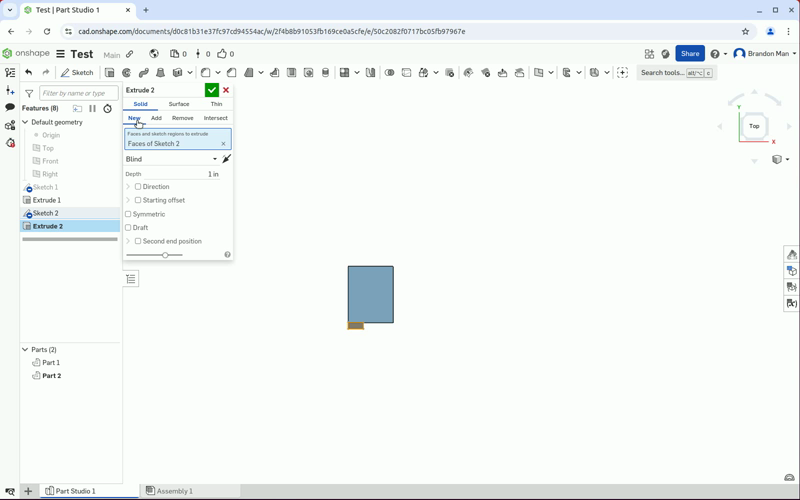
key(tab, 4)
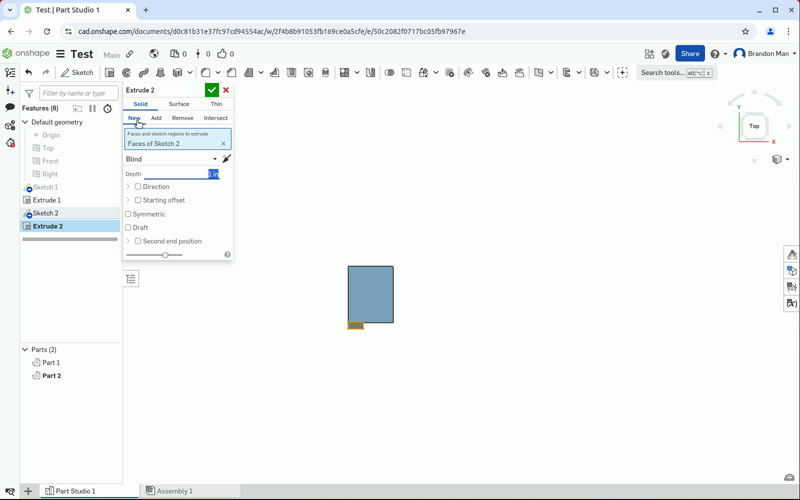
text(9.147)
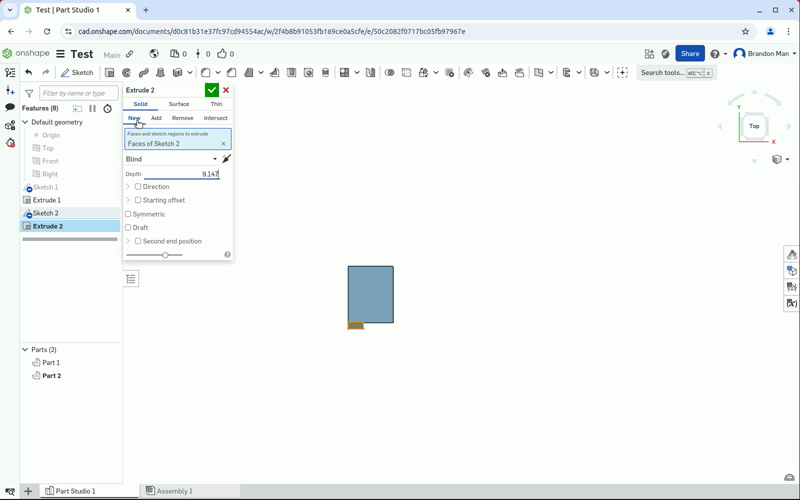
key(enter)
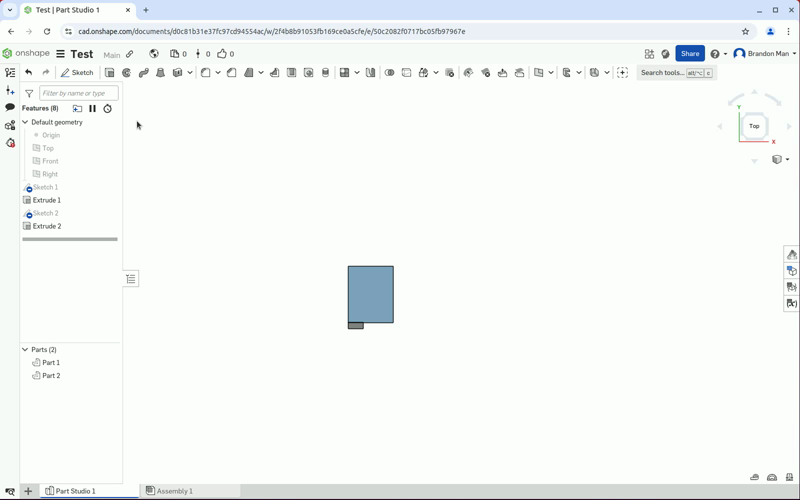
key(shift+h)
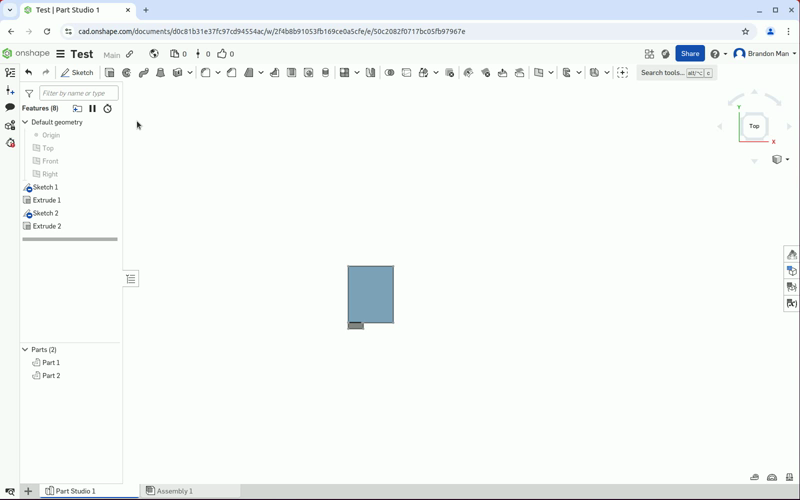
key(shift+h)
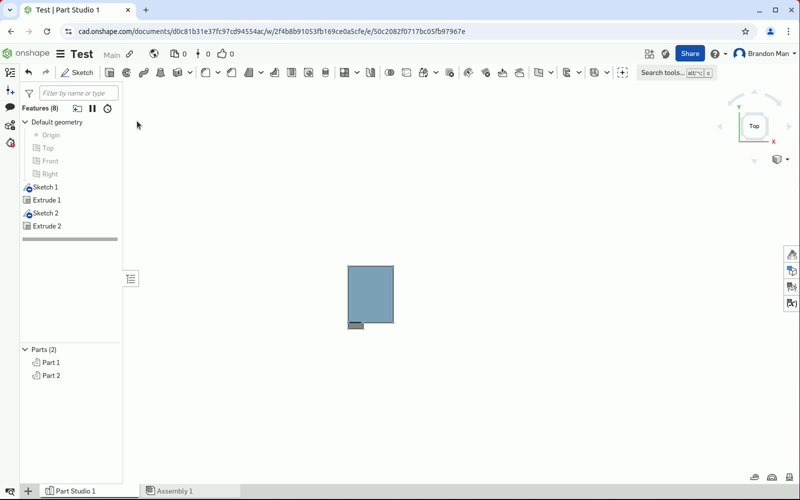
key(shift+7)
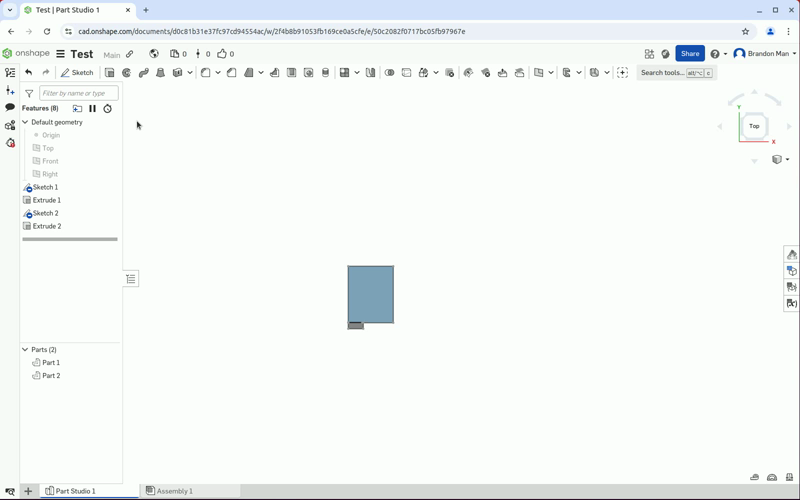
key(up, 3)
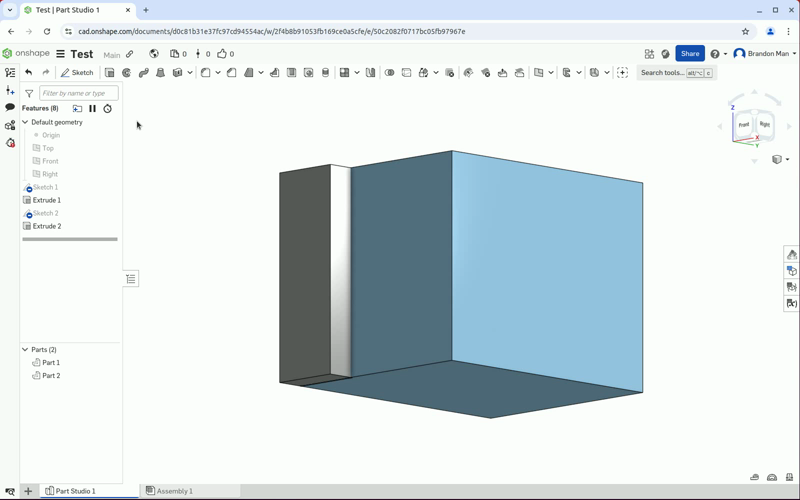
key(left, 3)
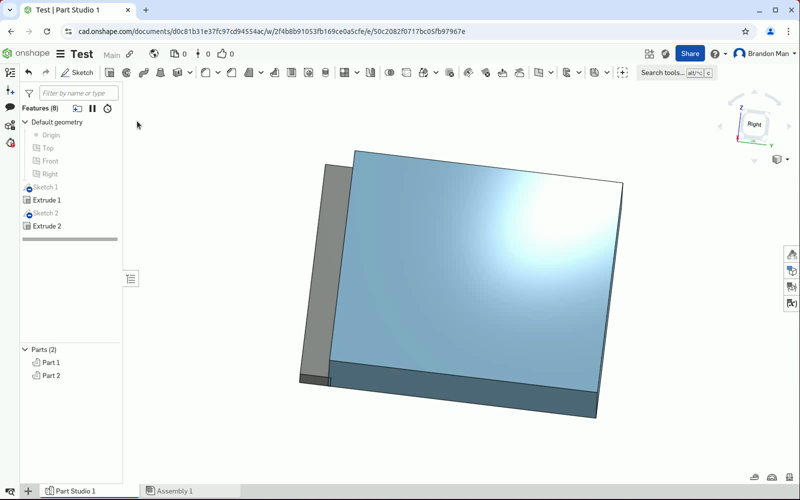
key(right, 3)
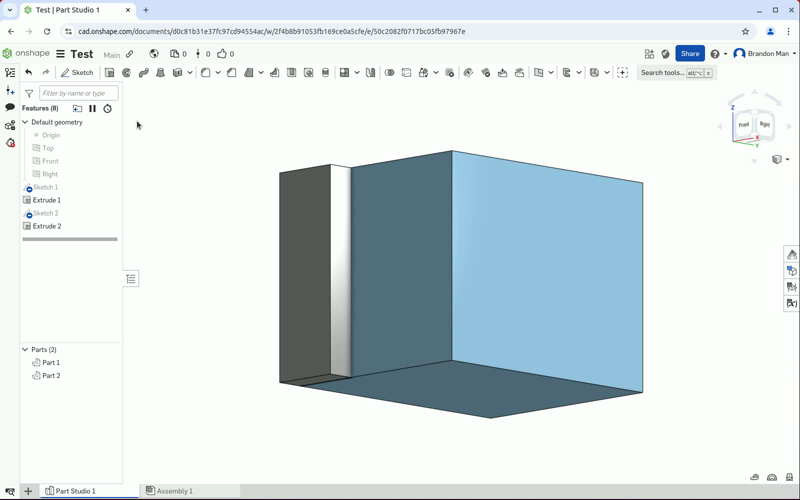
key(down, 3)
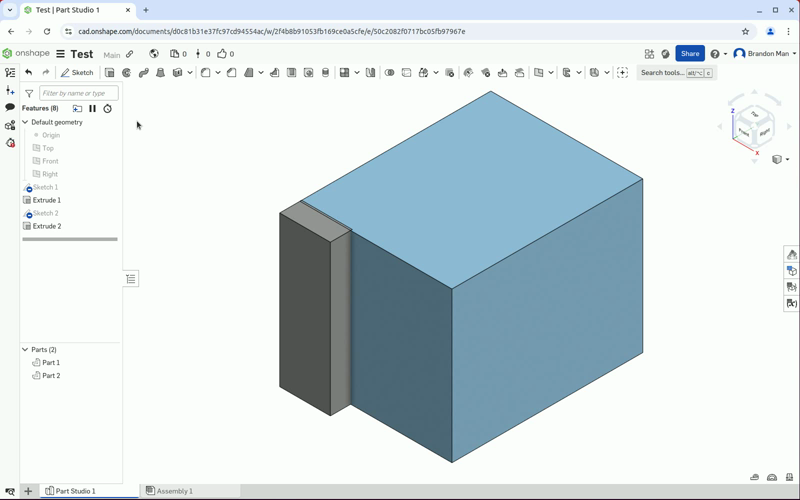
mouse_move(73, 189)
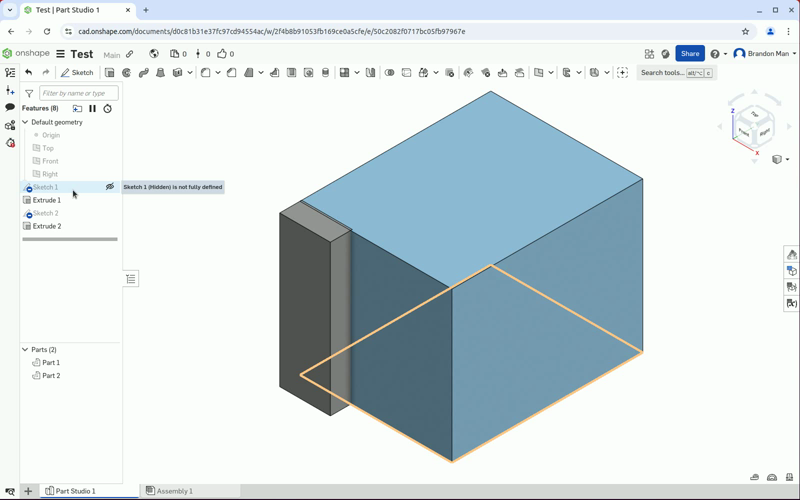
click(73, 189)